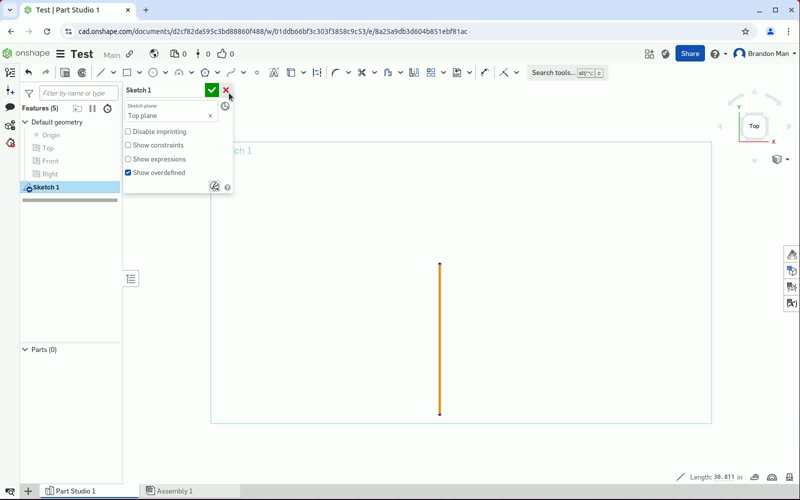
key(shift+h)
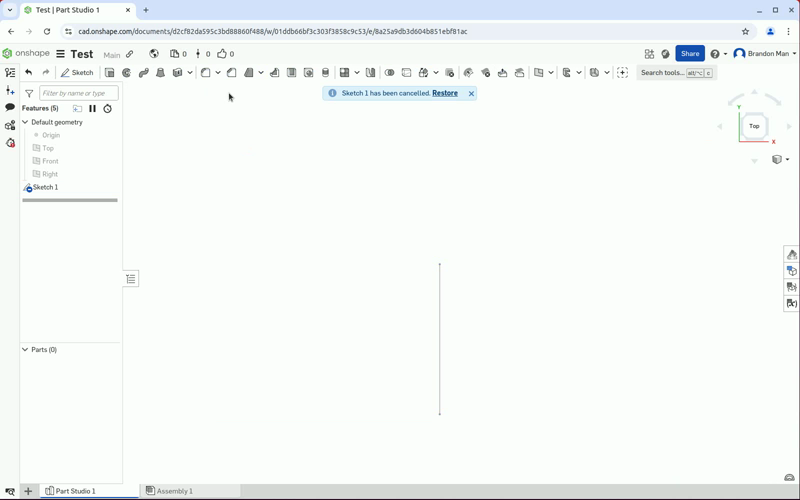
key(shift+s)
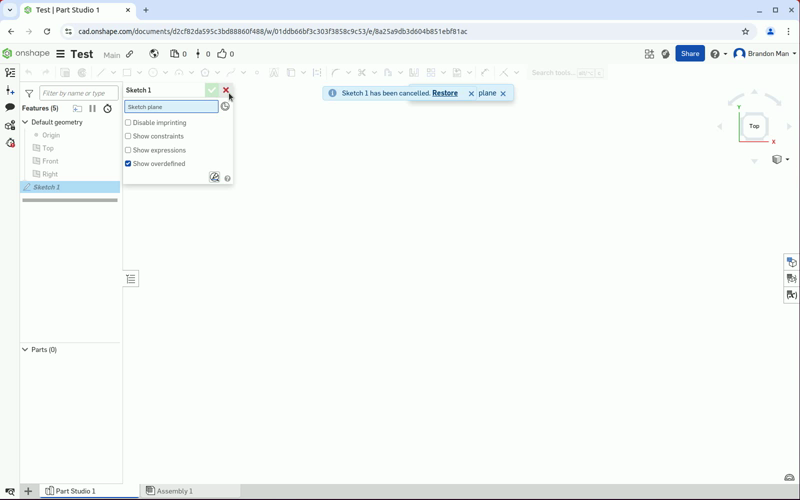
mouse_move(73, 150)
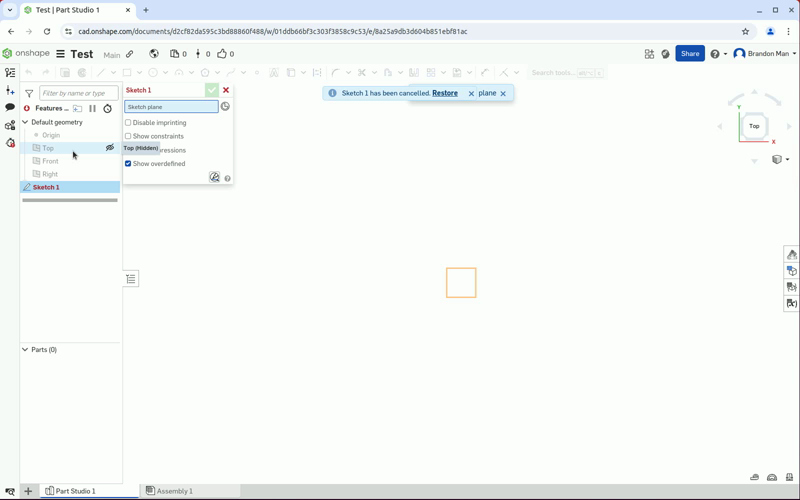
click(73, 150)
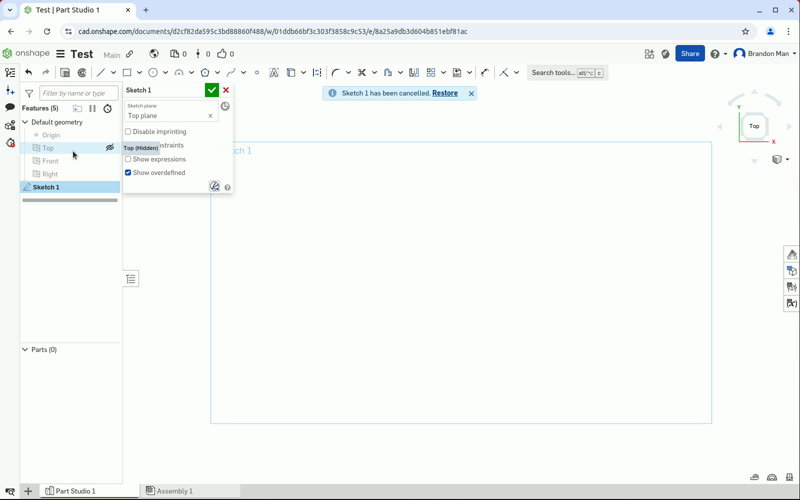
mouse_move(73, 352)
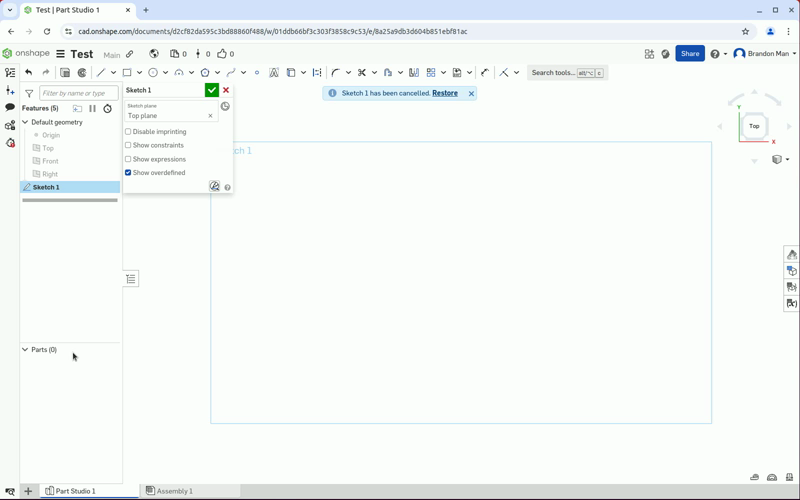
key(y)
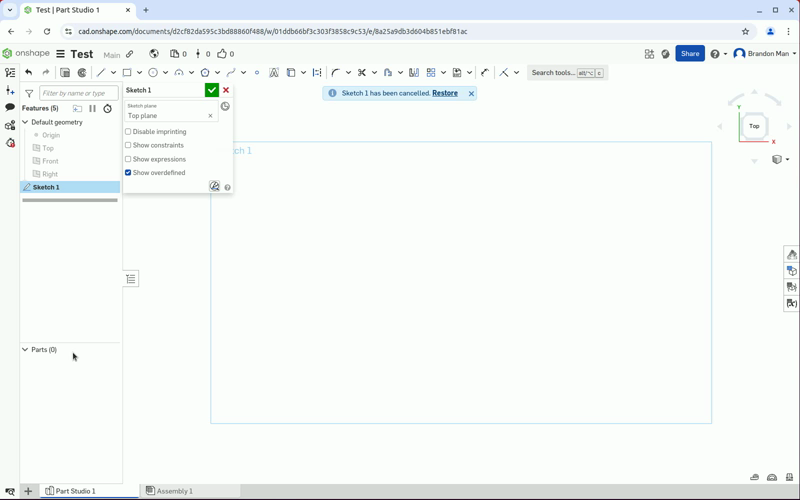
key(c)
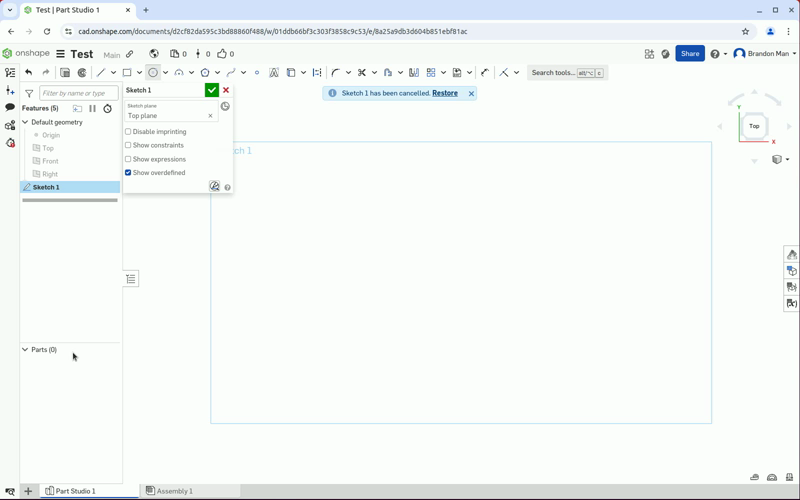
key_down(shift)
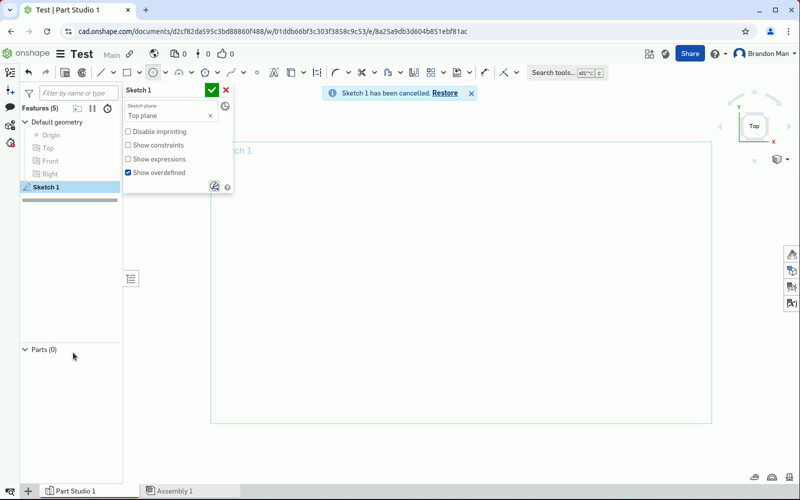
mouse_move(461, 282)
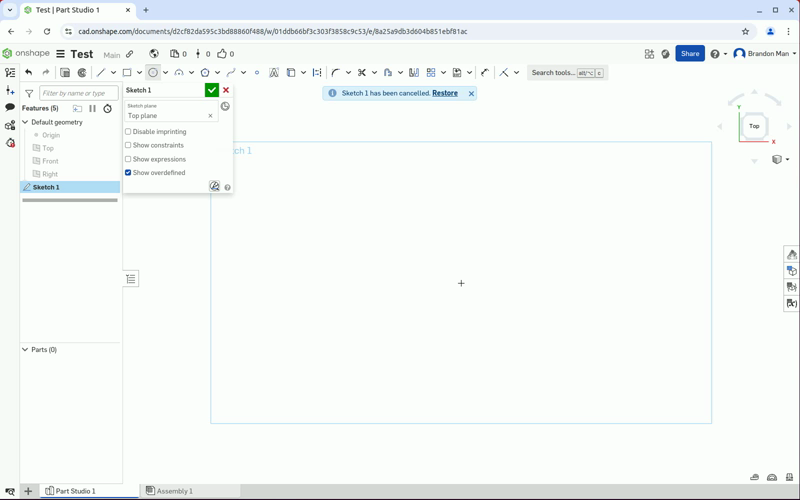
click(461, 282)
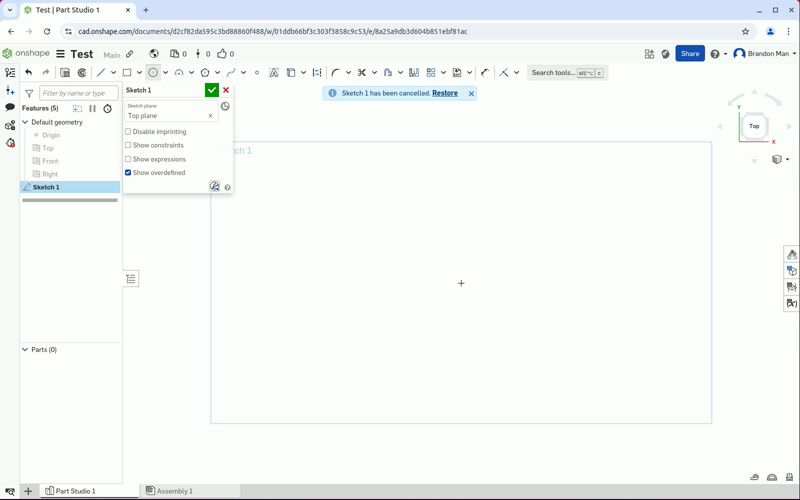
key_up(shift)
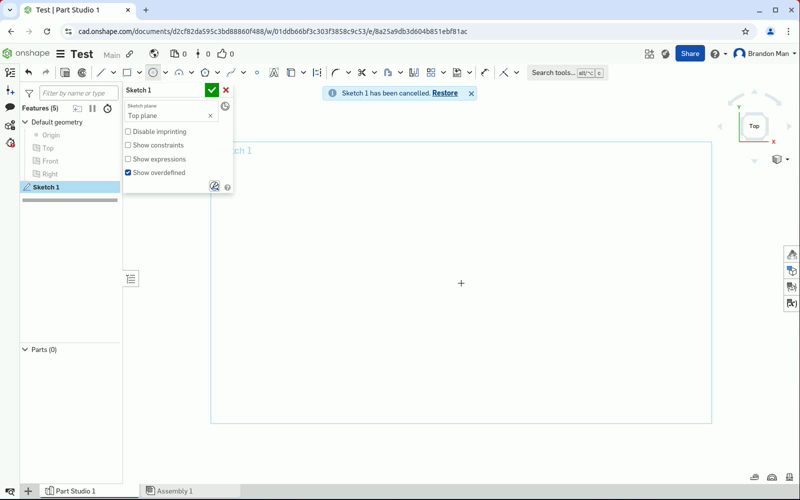
mouse_move(504, 282)
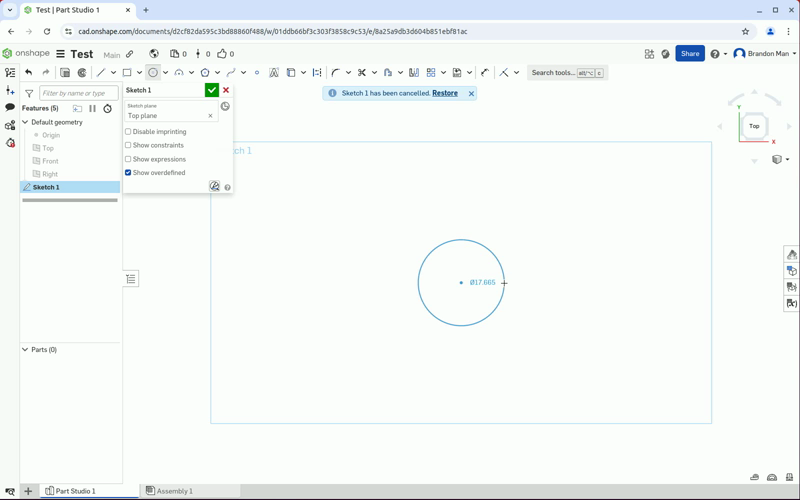
click(504, 282)
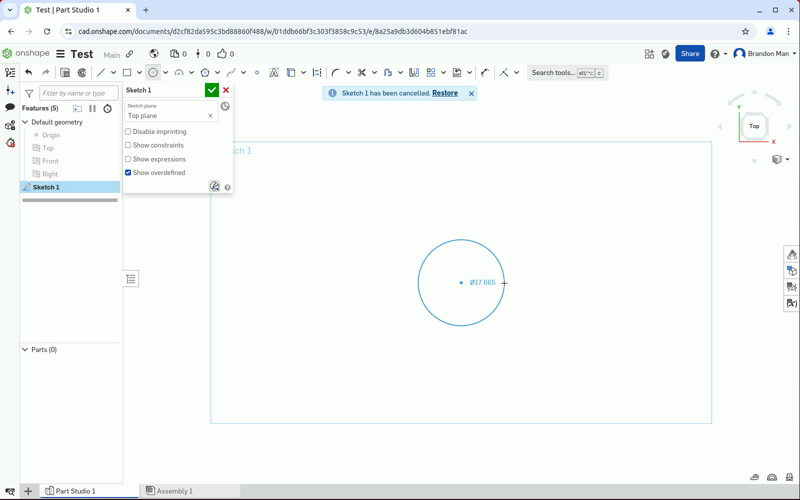
key(esc)
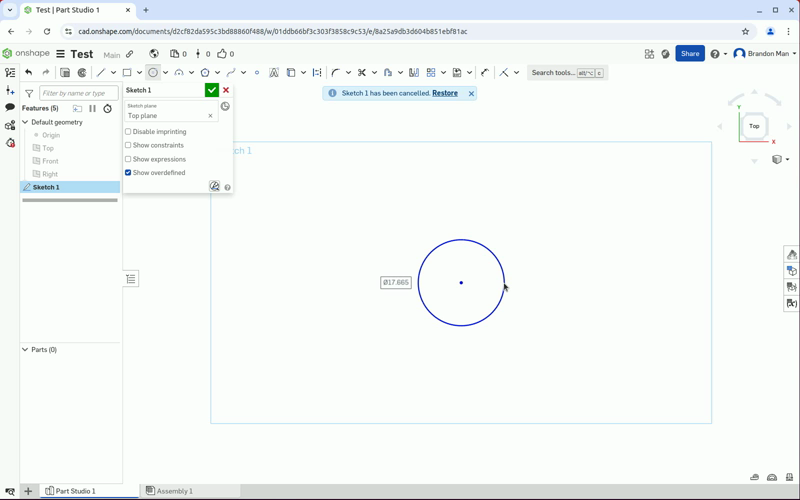
mouse_move(474, 280)
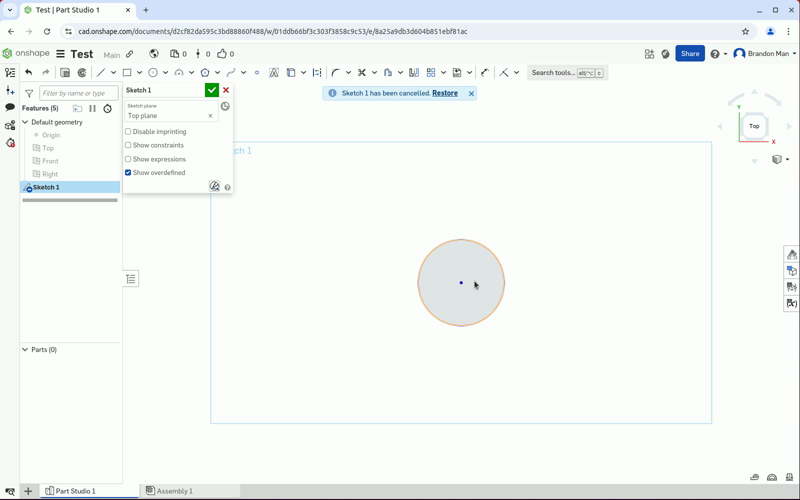
click(474, 280)
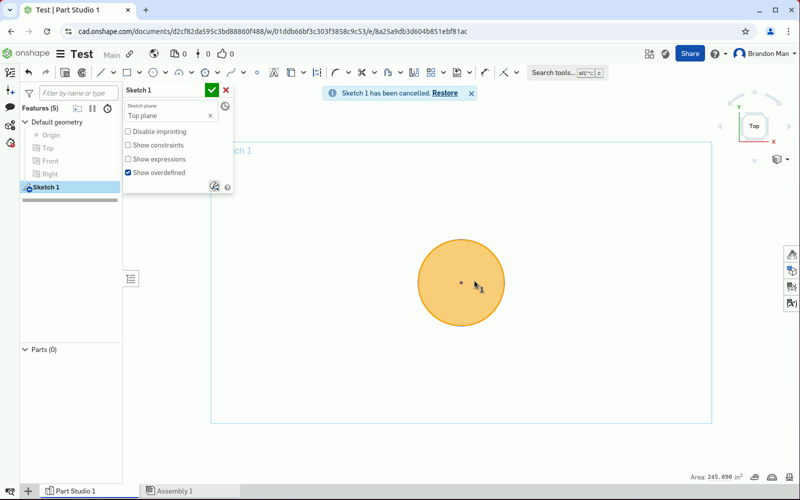
mouse_move(73, 352)
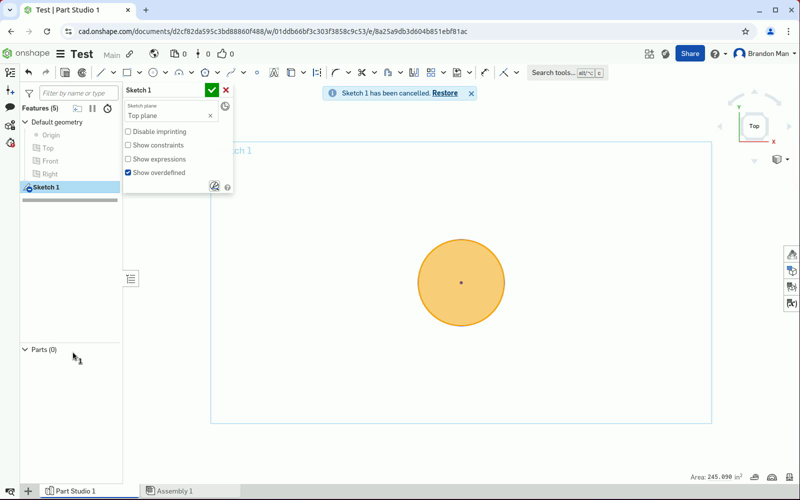
key(shift+y)
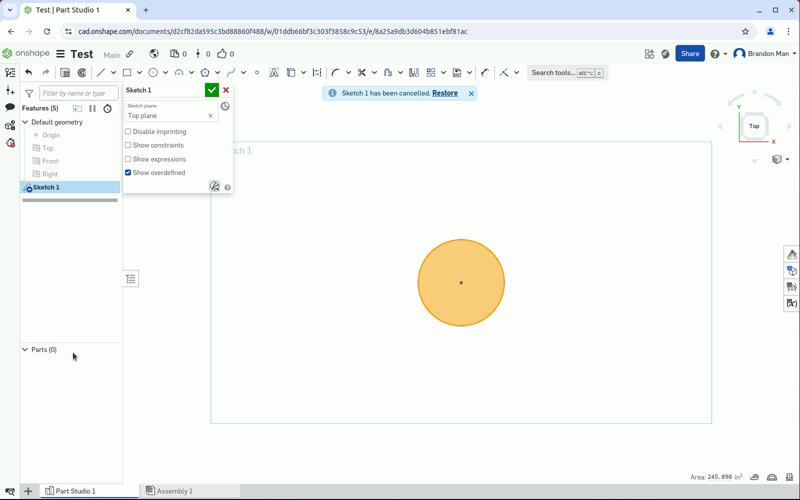
key(shift+e)
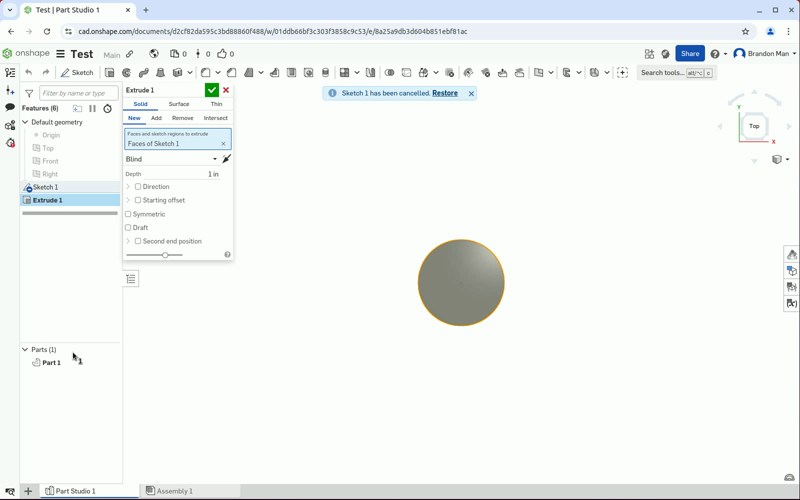
mouse_move(143, 106)
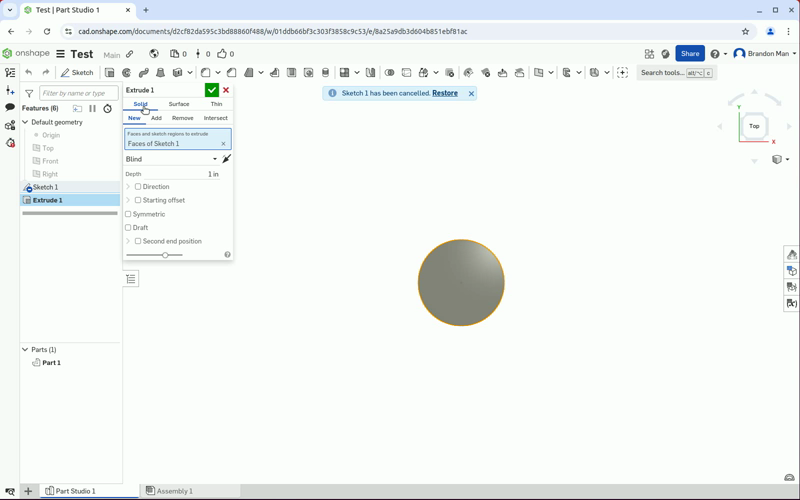
click(143, 106)
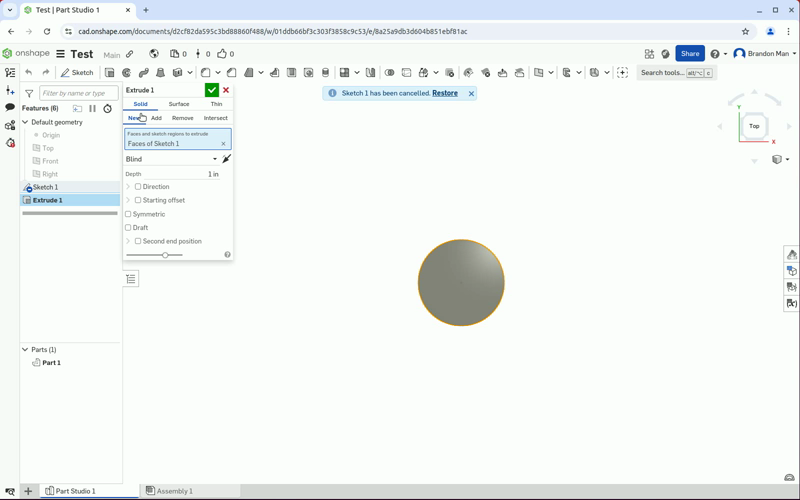
mouse_move(137, 120)
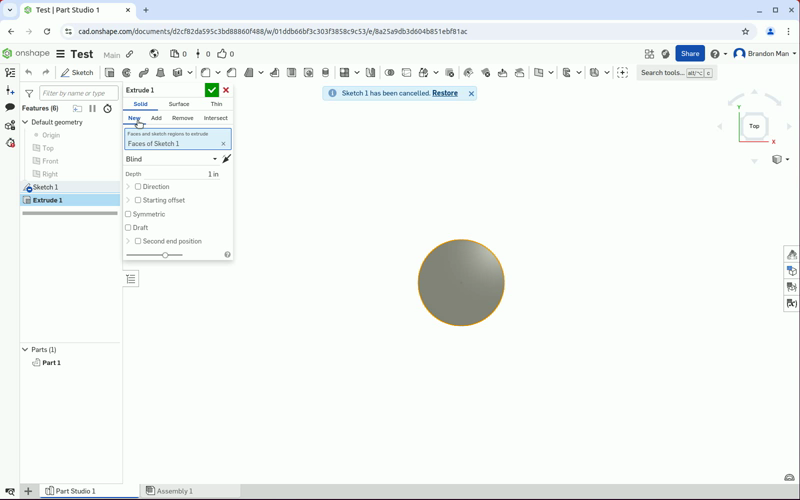
click(137, 120)
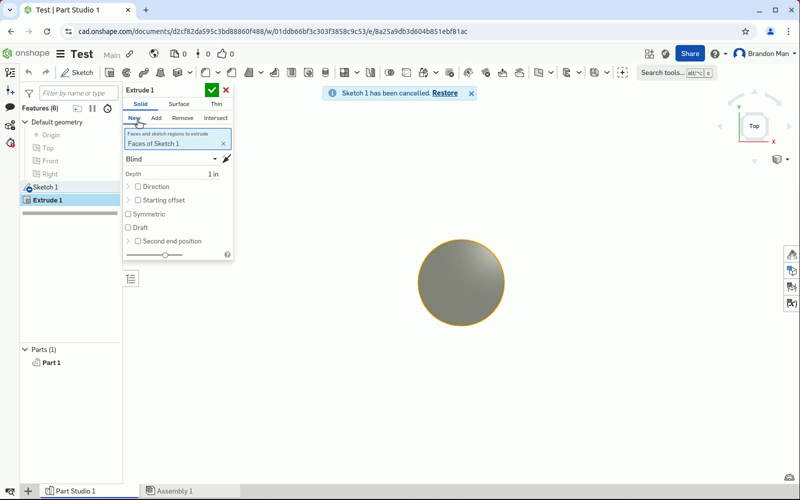
key(tab, 4)
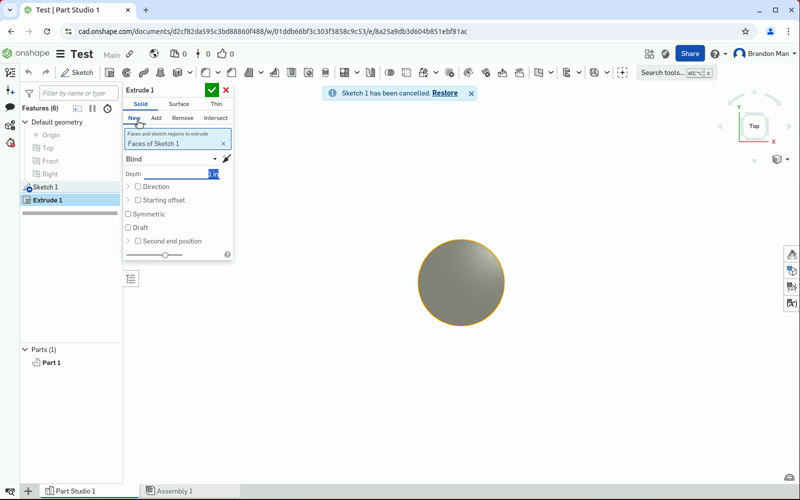
text(1.204)
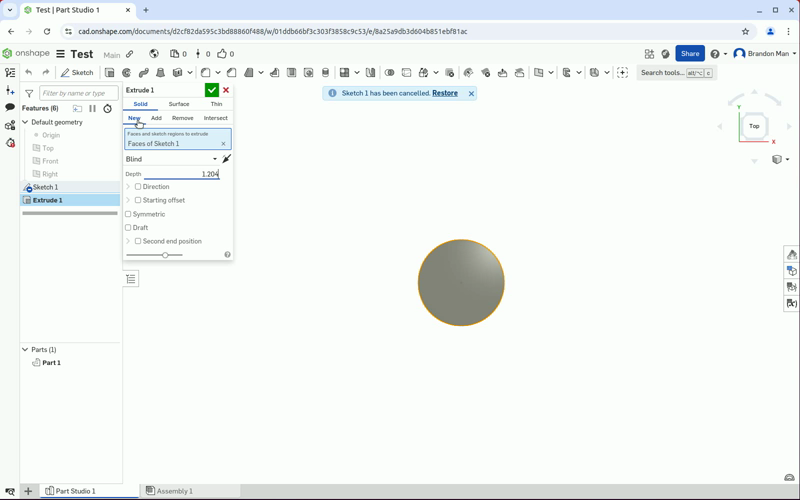
key(enter)
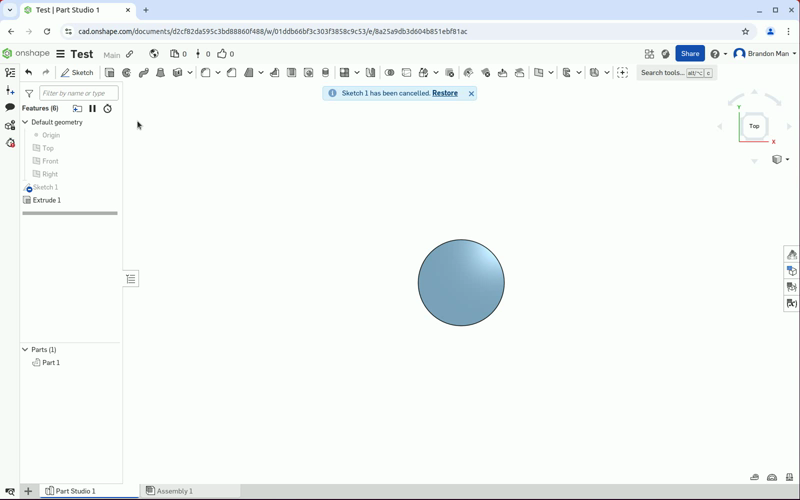
key(shift+h)
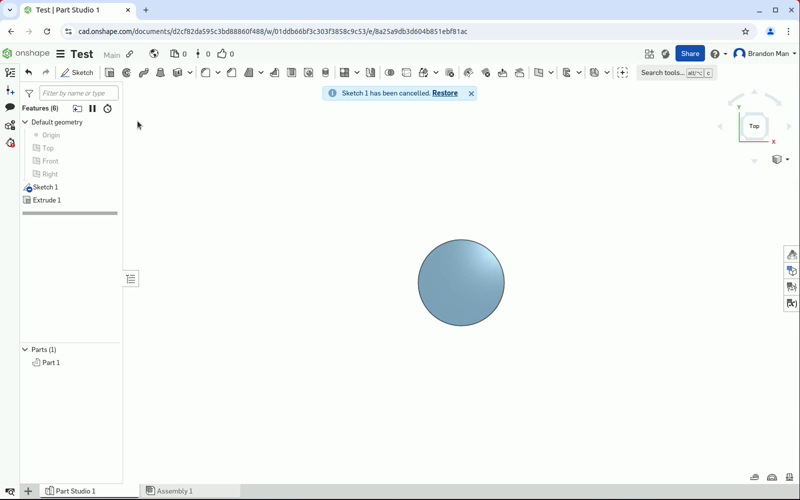
key(shift+h)
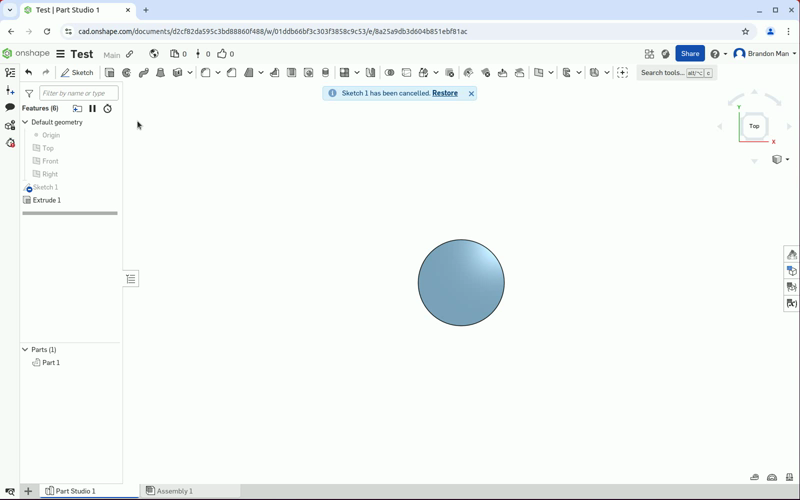
mouse_move(73, 189)
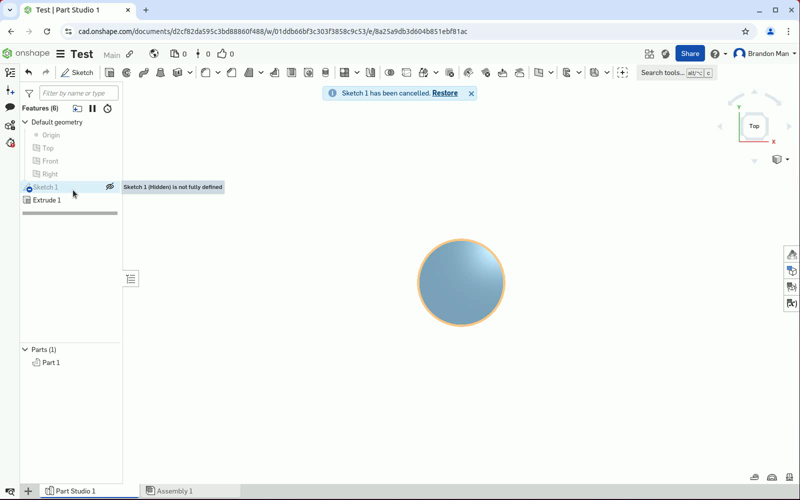
click(73, 189)
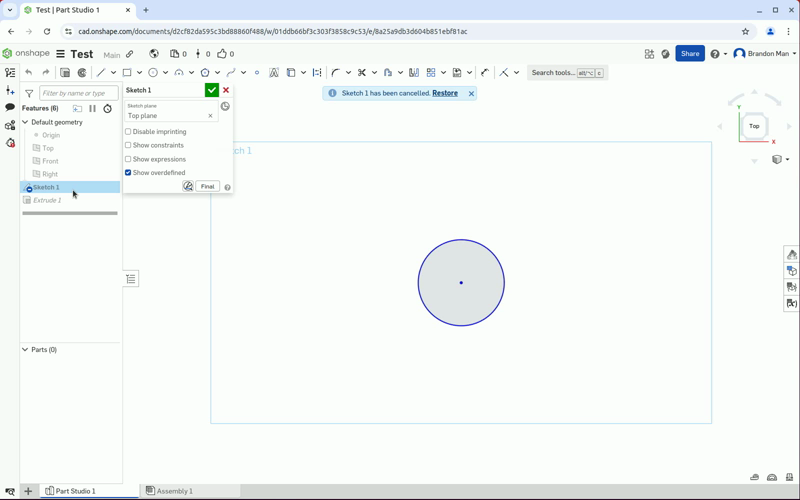
mouse_move(229, 92)
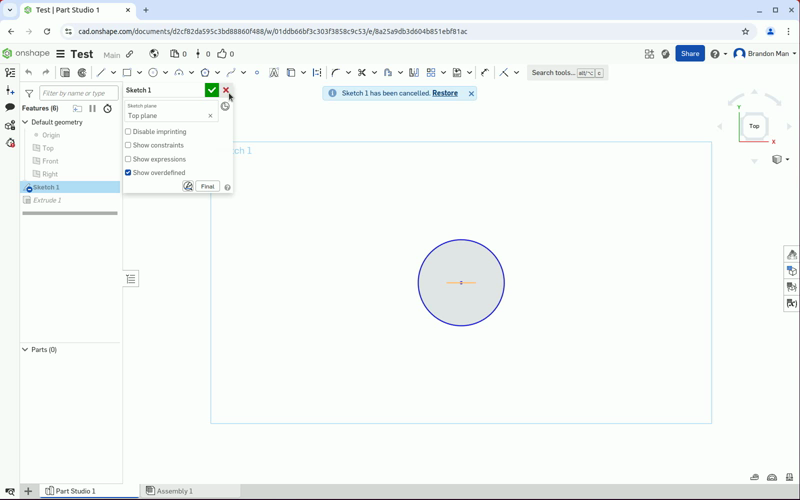
click(229, 92)
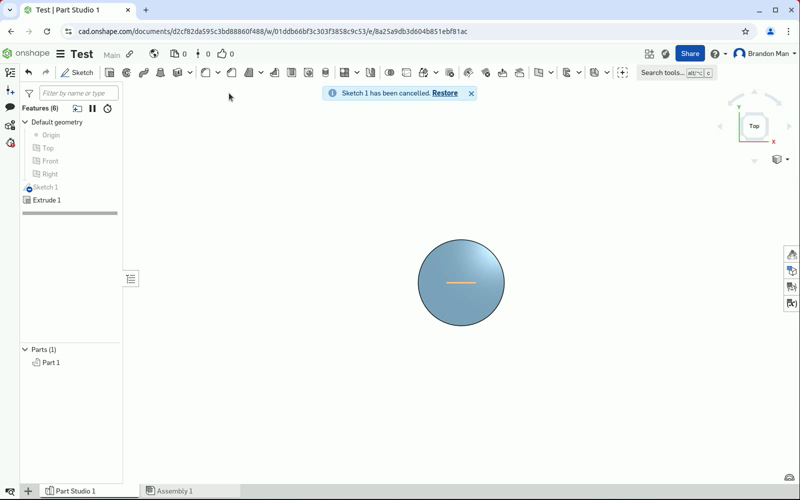
mouse_move(541, 75)
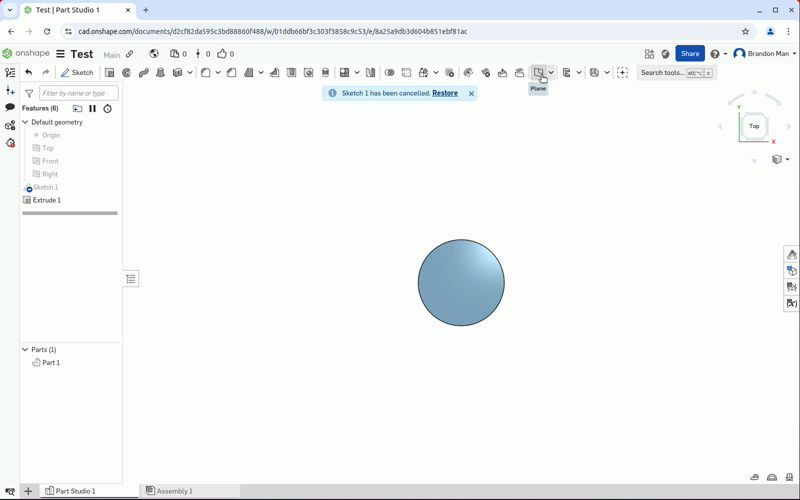
click(541, 75)
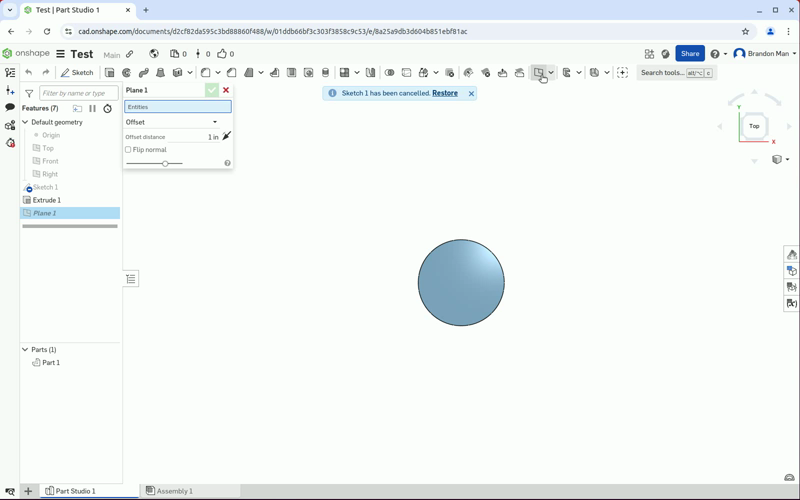
mouse_move(73, 150)
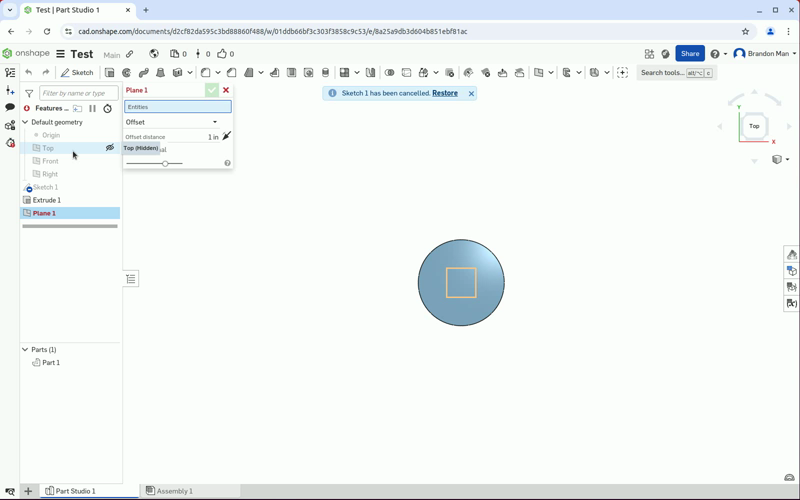
click(73, 150)
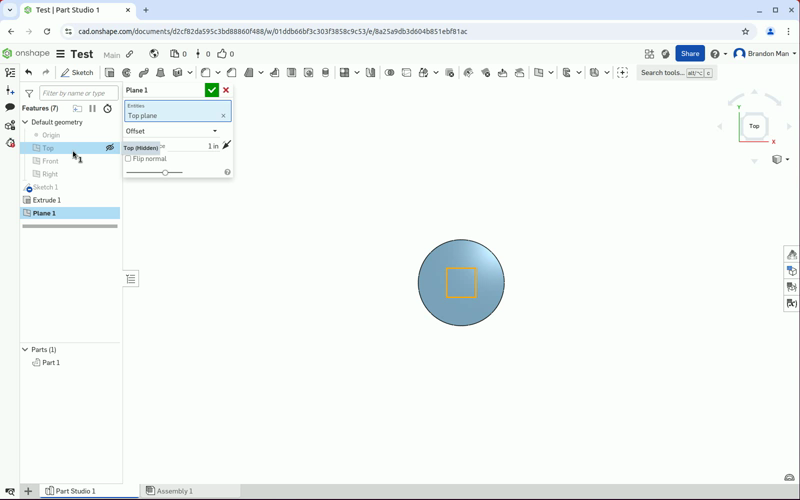
key(tab, 2)
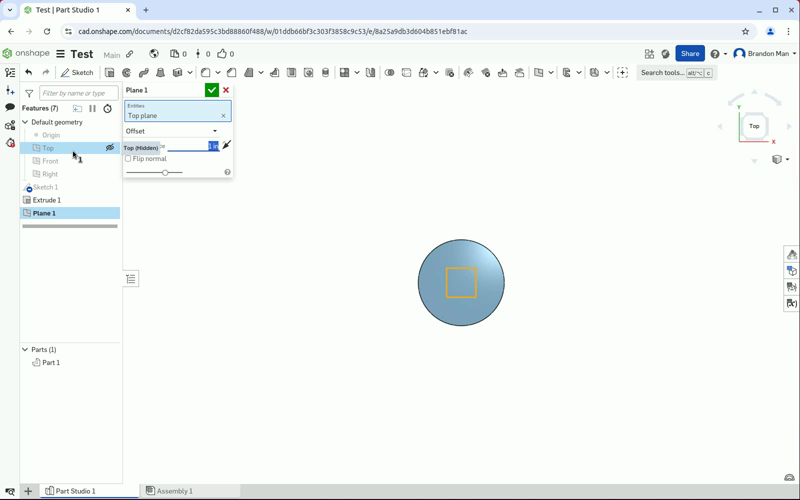
text(1.202)
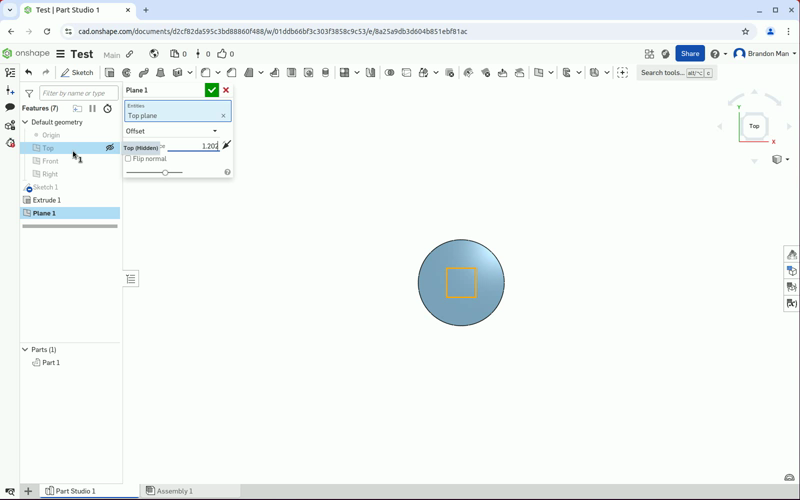
key(enter, 2)
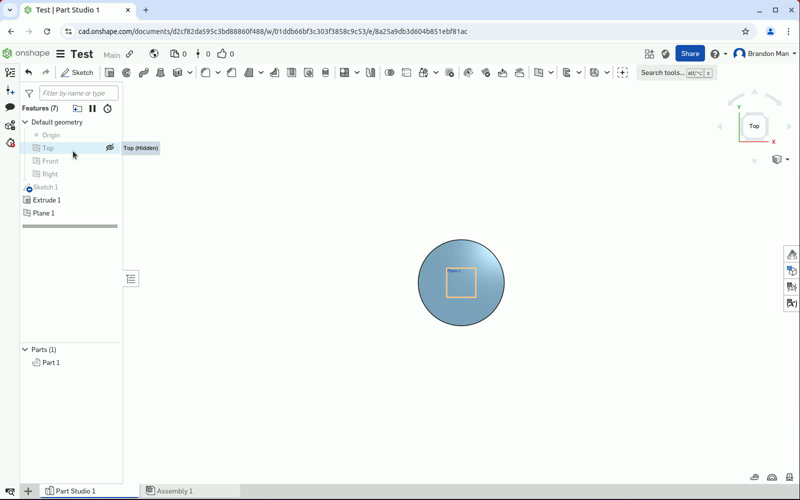
key(shift+s)
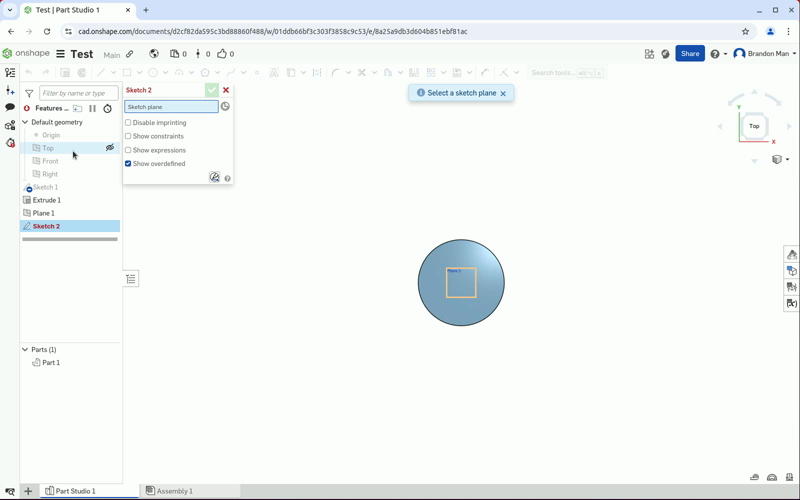
mouse_move(73, 215)
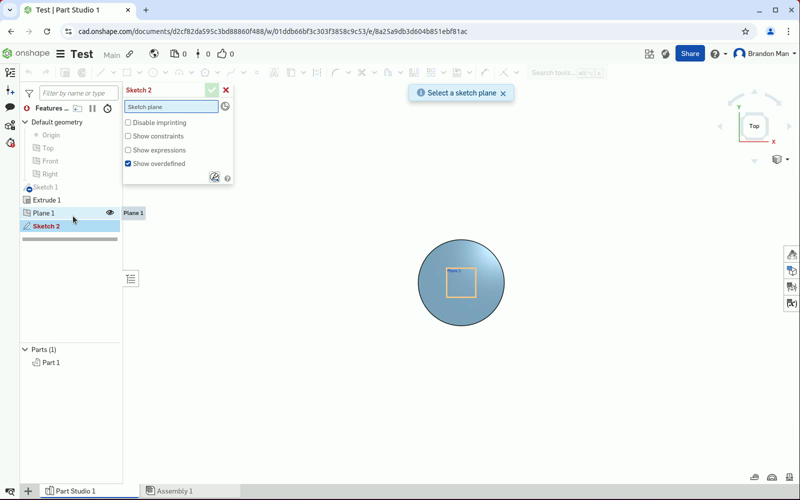
click(73, 215)
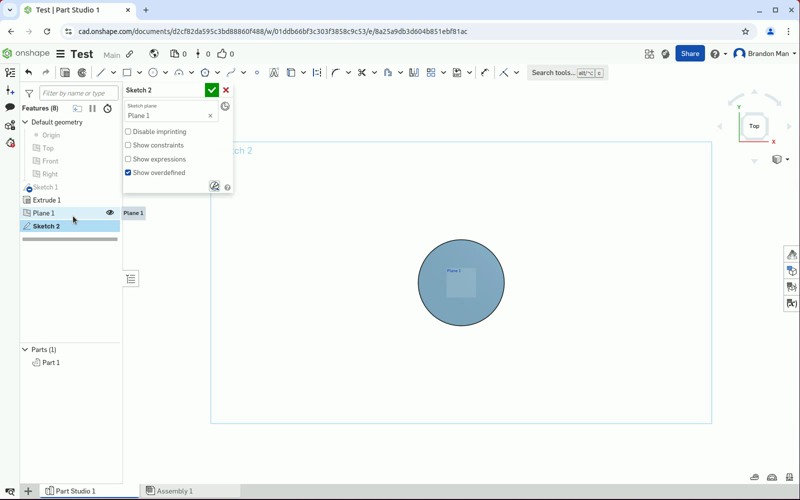
mouse_move(73, 352)
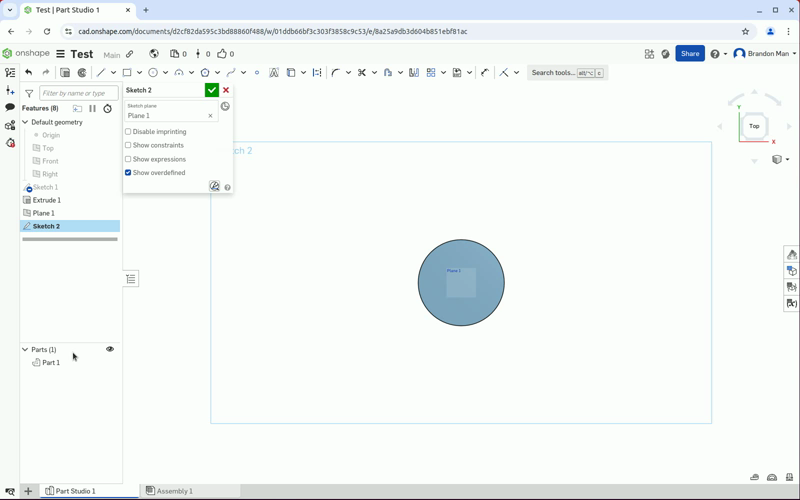
key(y)
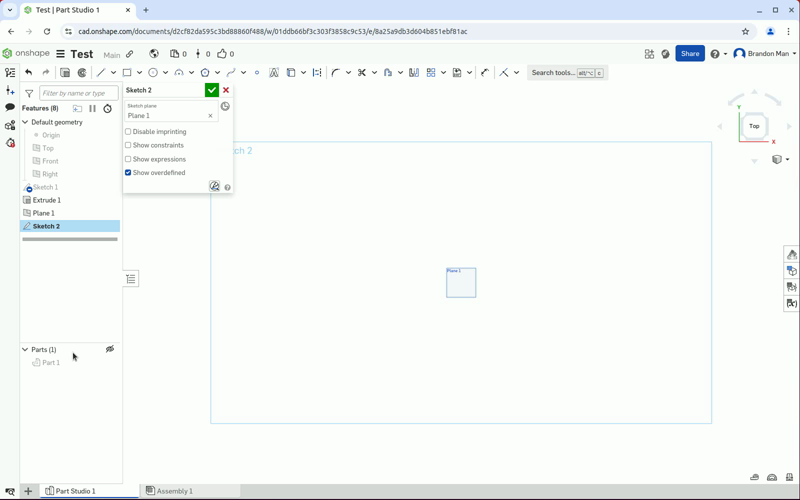
key(c)
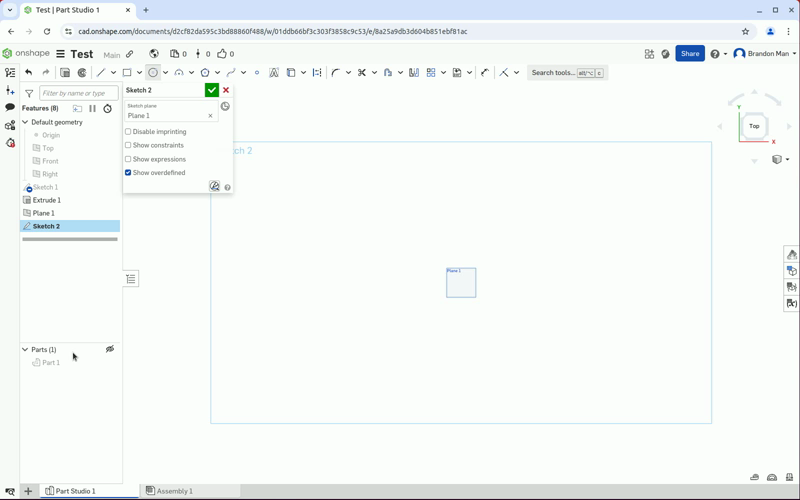
key_down(shift)
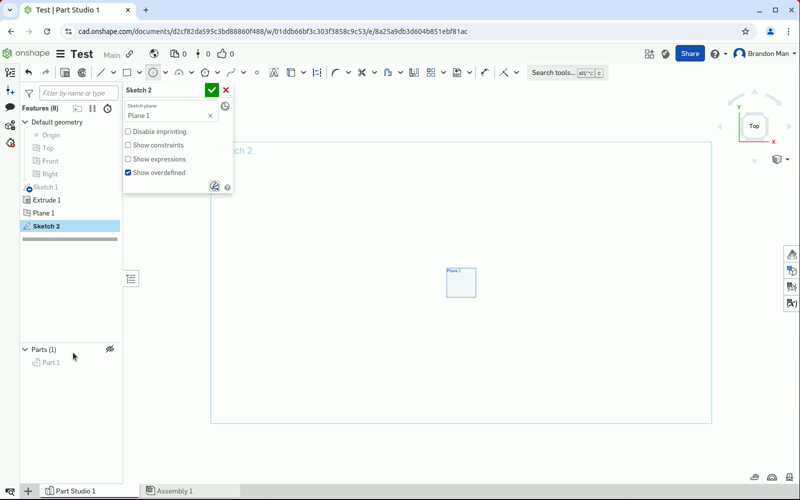
mouse_move(461, 282)
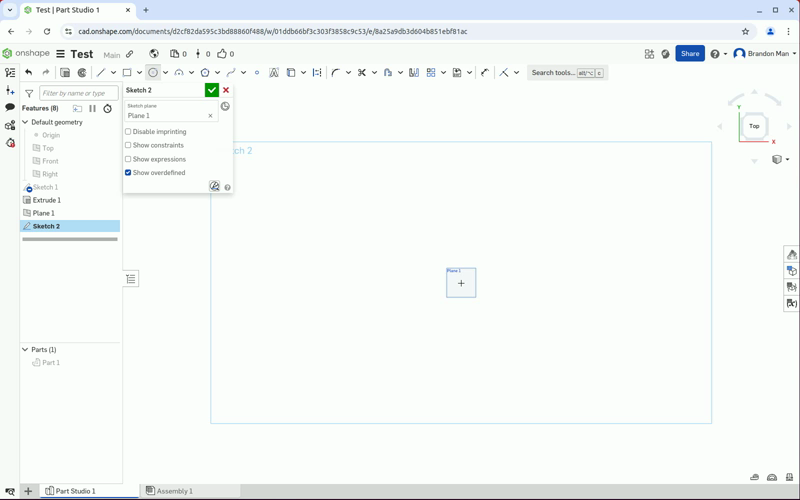
click(461, 282)
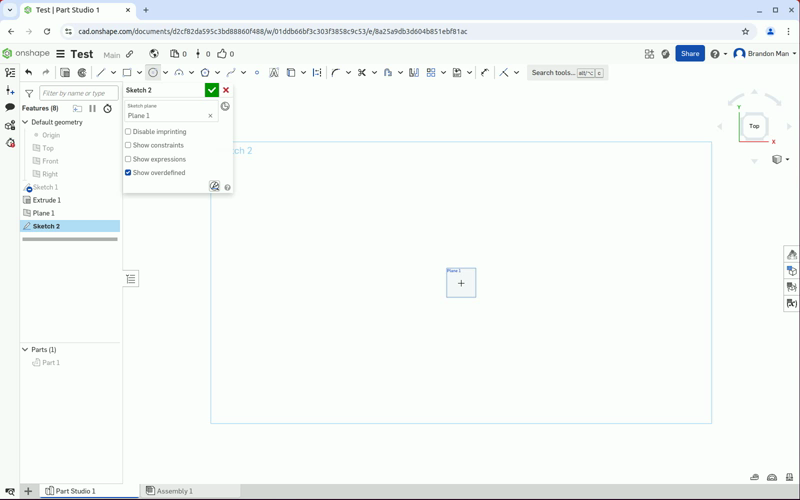
key_up(shift)
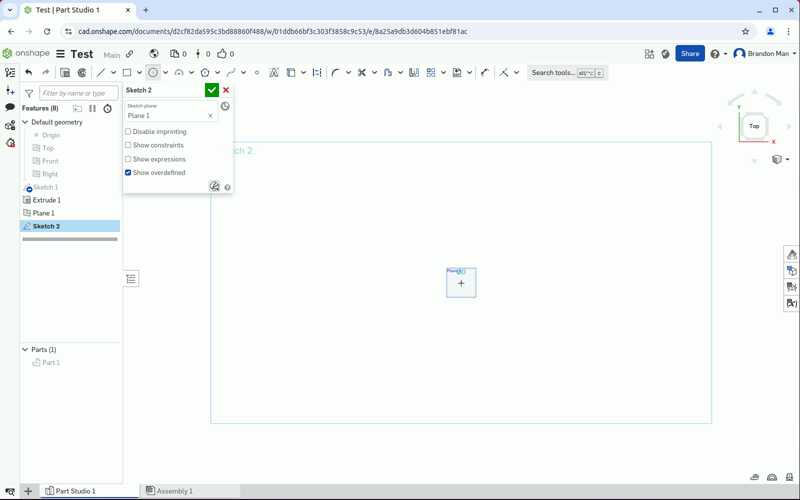
mouse_move(504, 282)
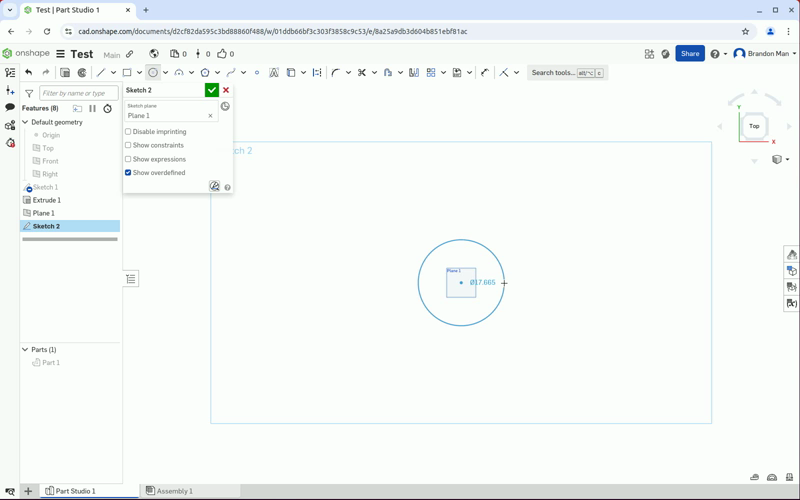
click(504, 282)
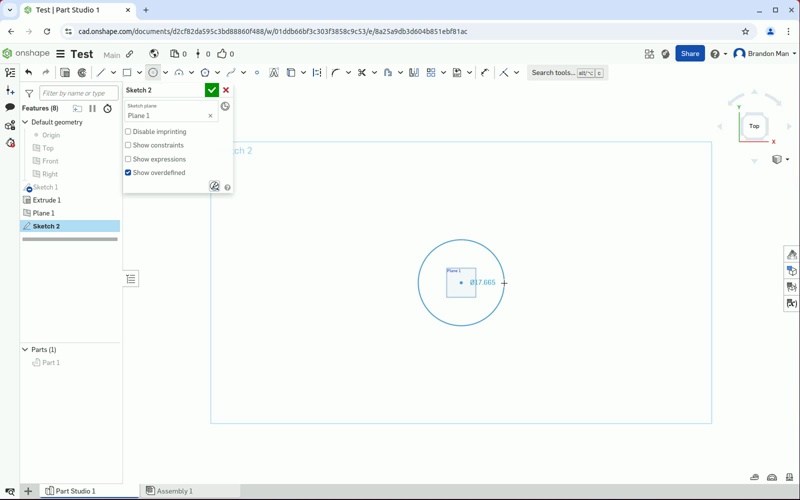
key(esc)
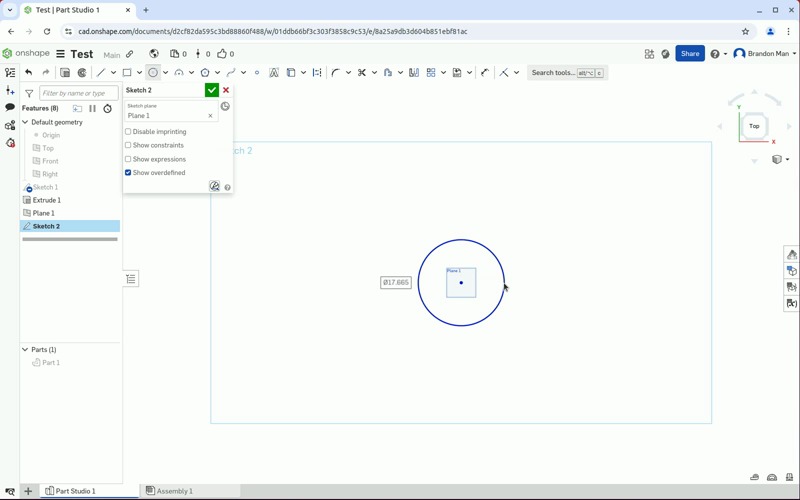
key(c)
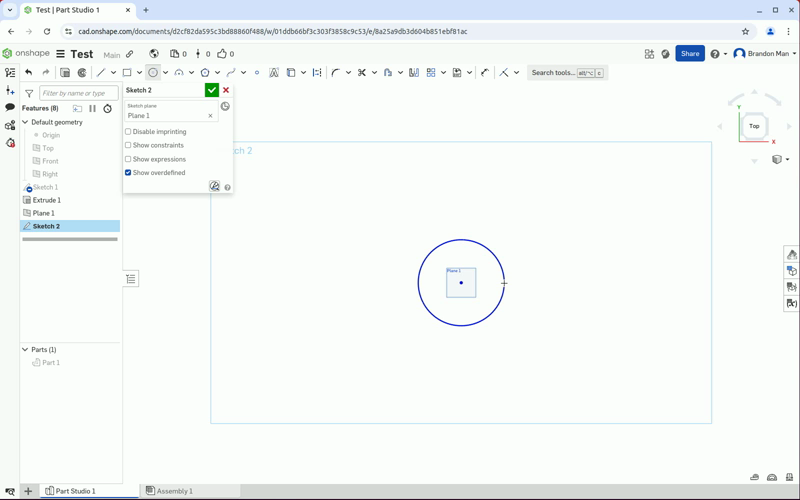
key_down(shift)
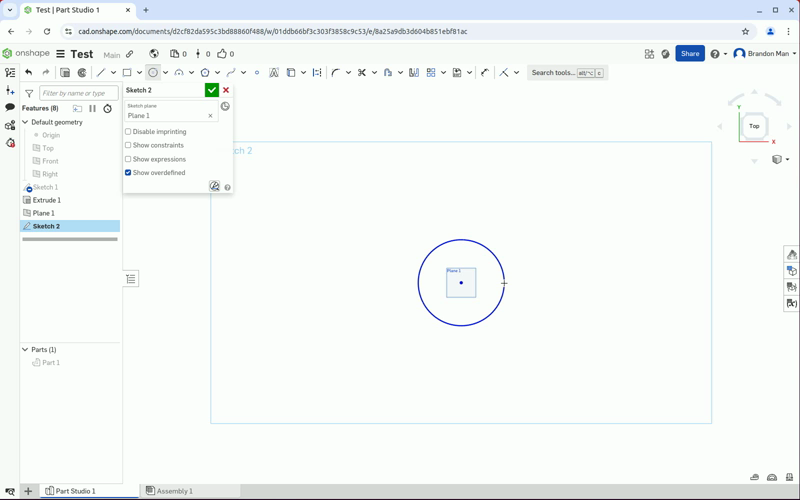
mouse_move(461, 282)
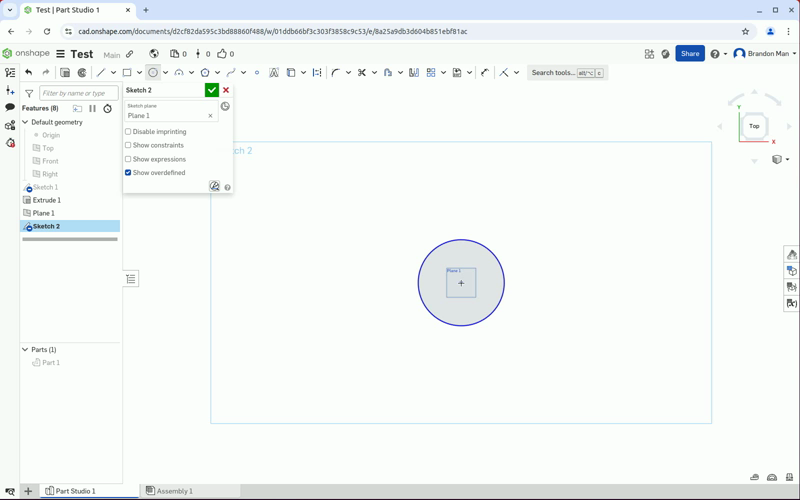
click(461, 282)
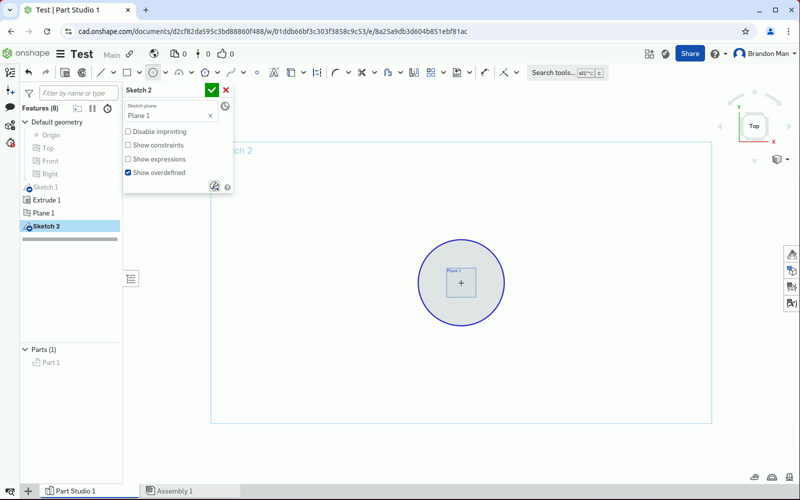
key_up(shift)
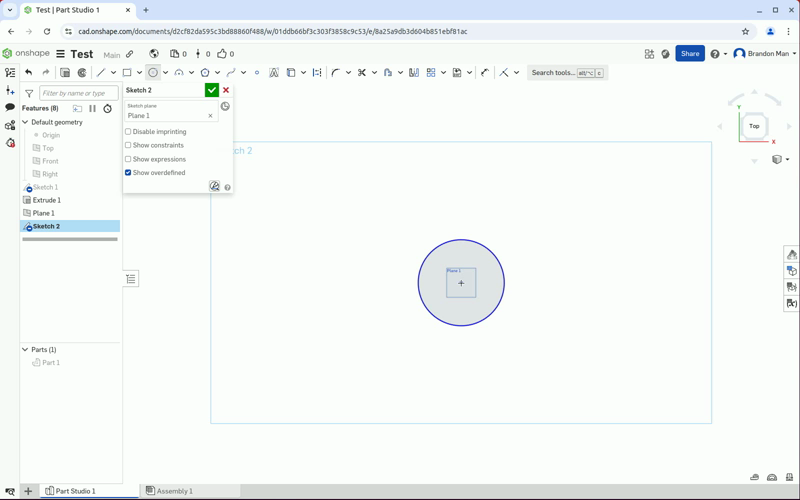
mouse_move(497, 282)
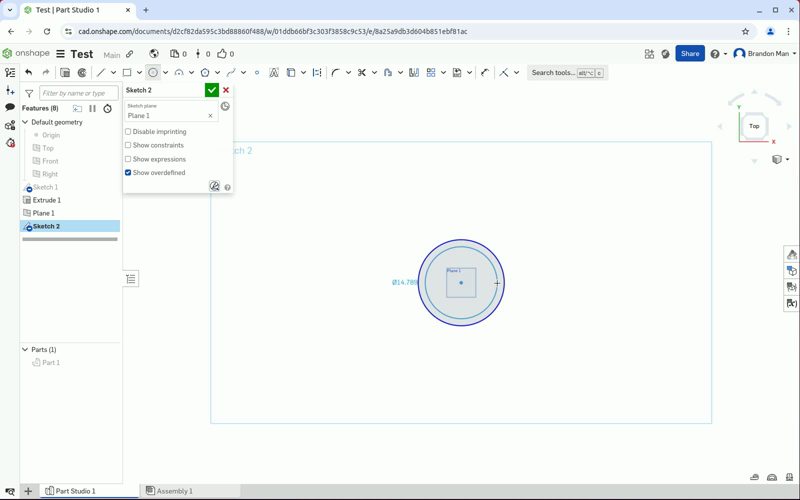
click(497, 282)
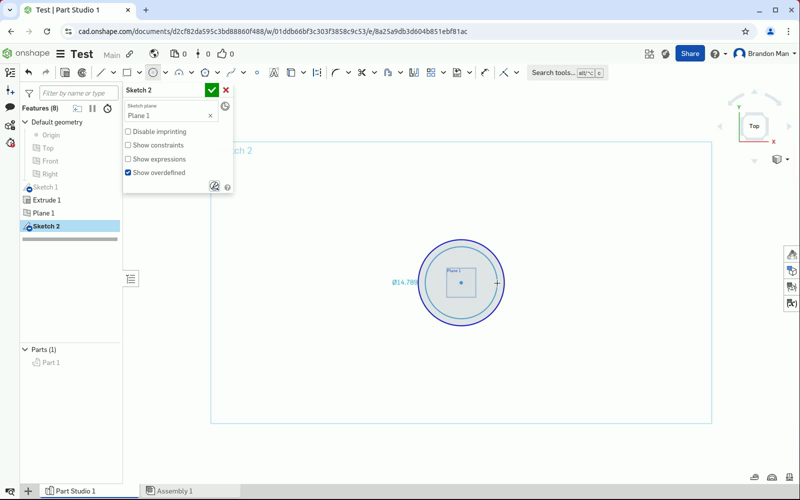
key(esc)
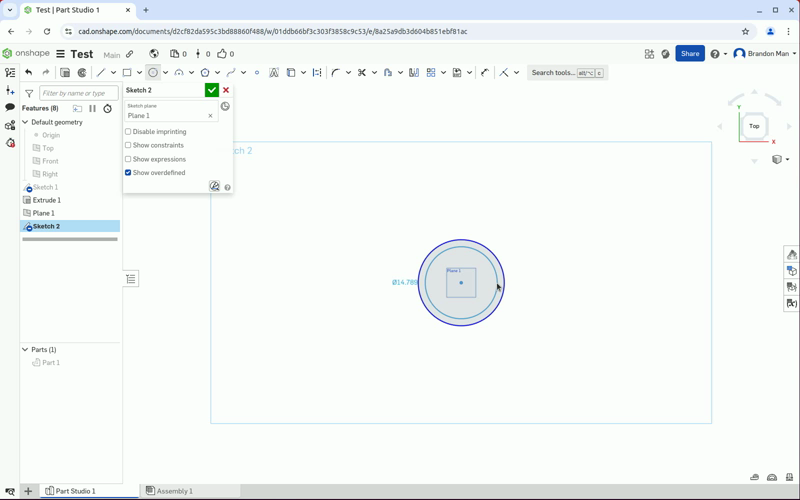
mouse_move(457, 323)
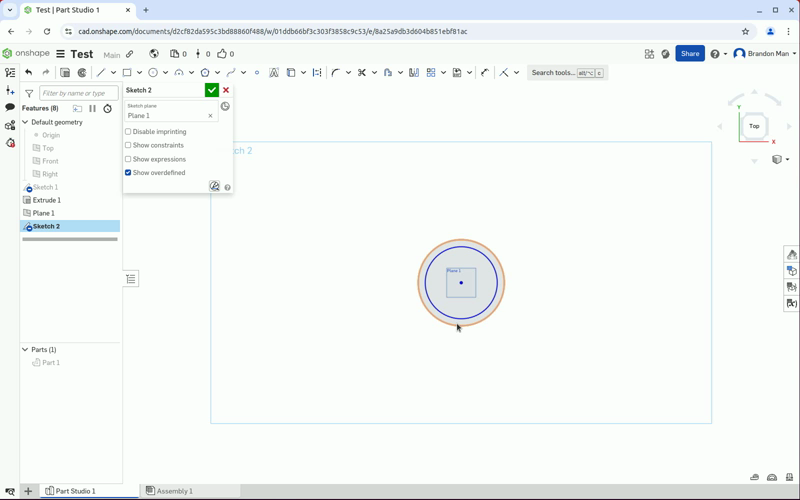
scroll(6)
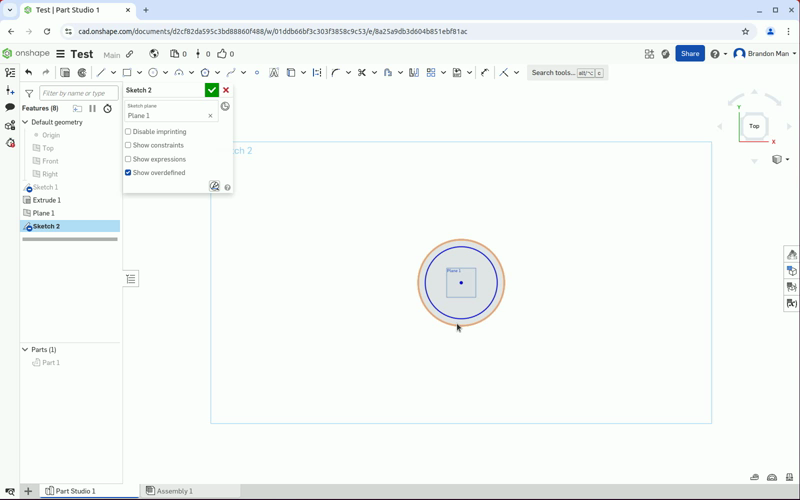
scroll(6)
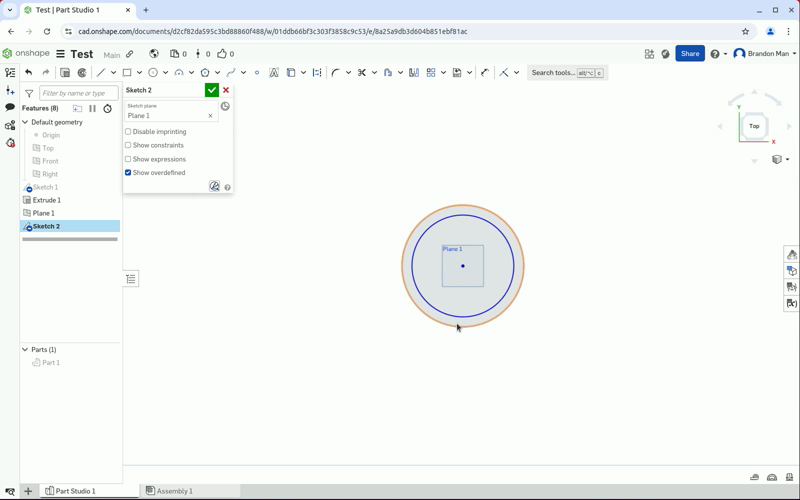
scroll(6)
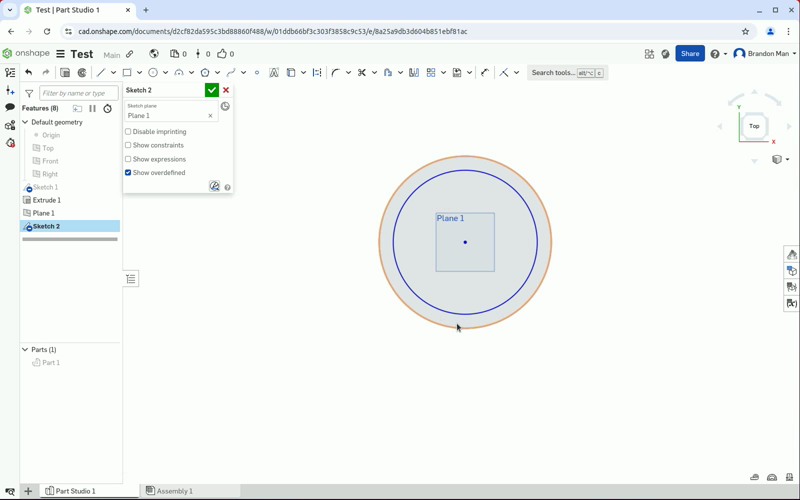
scroll(6)
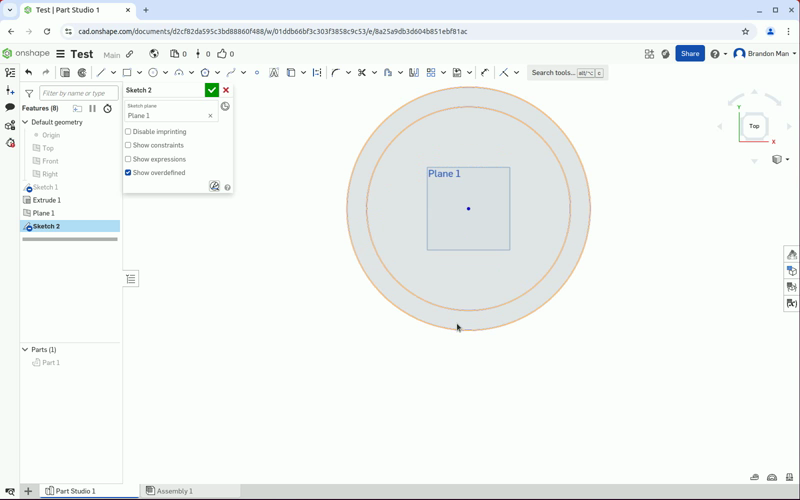
scroll(6)
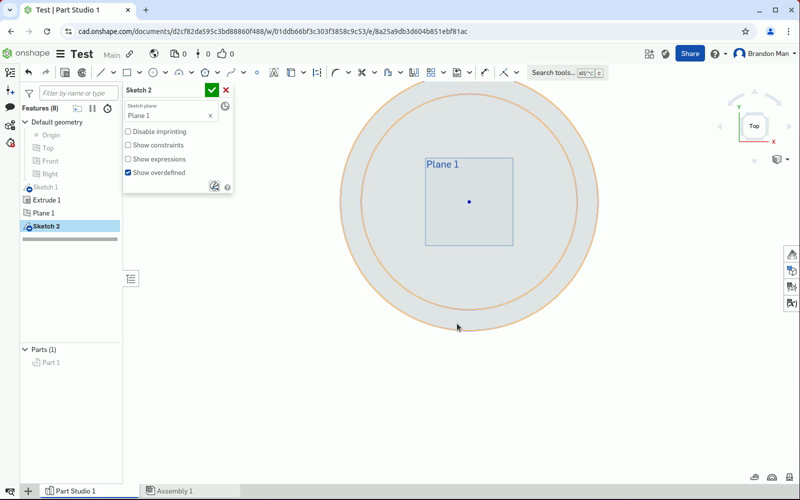
scroll(6)
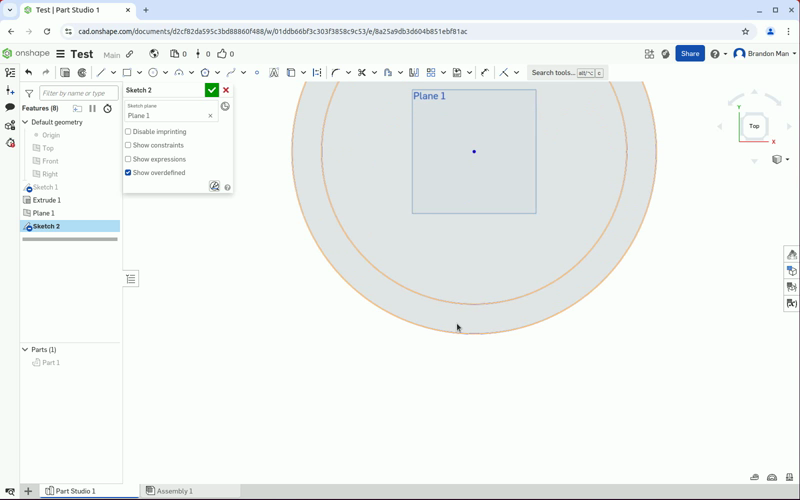
scroll(6)
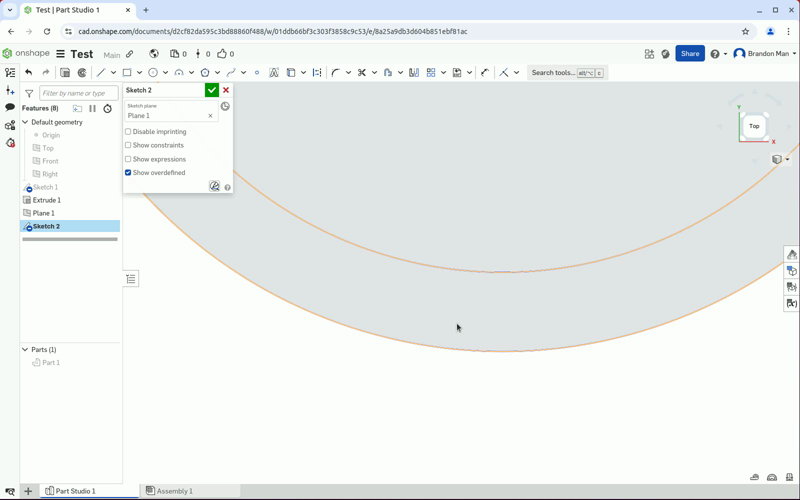
click(457, 323)
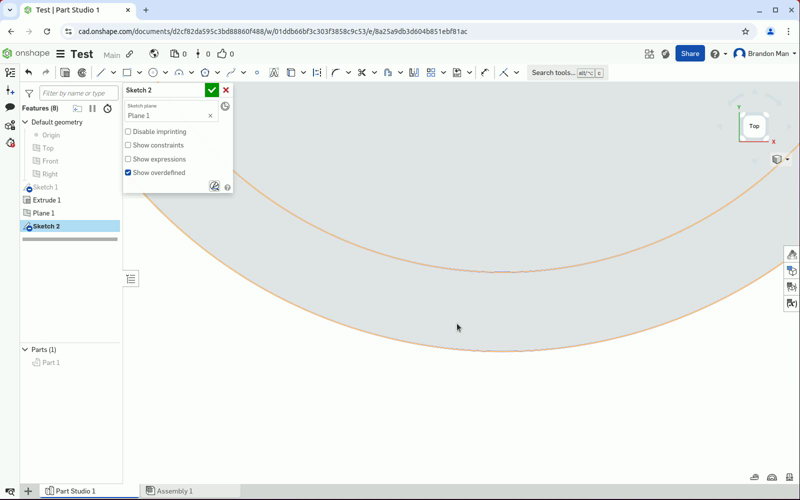
scroll(-6)
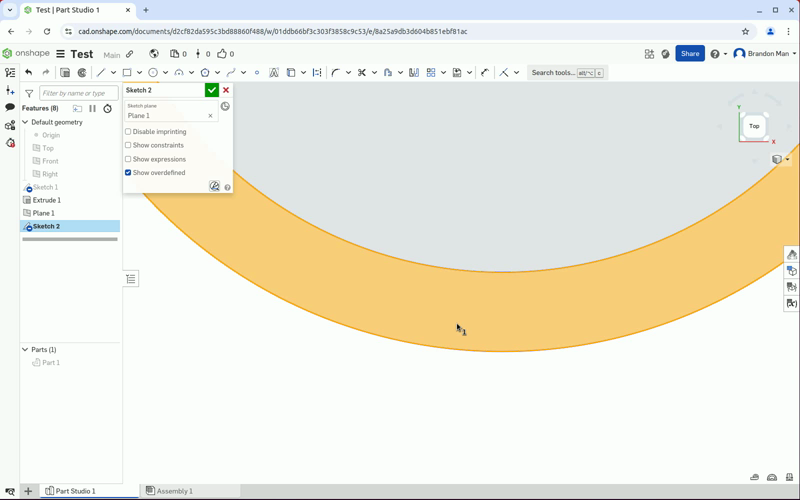
scroll(-6)
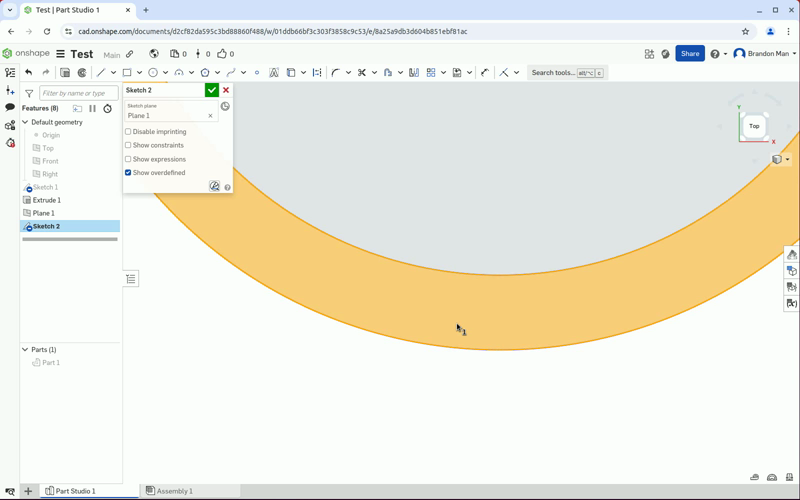
scroll(-6)
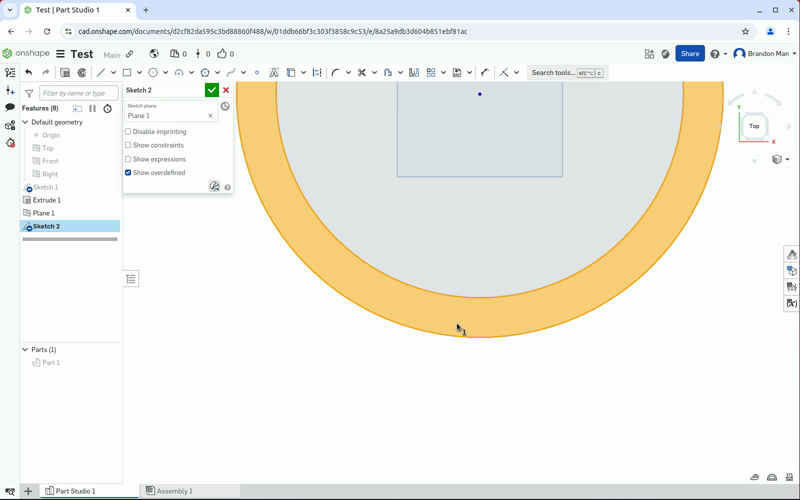
scroll(-6)
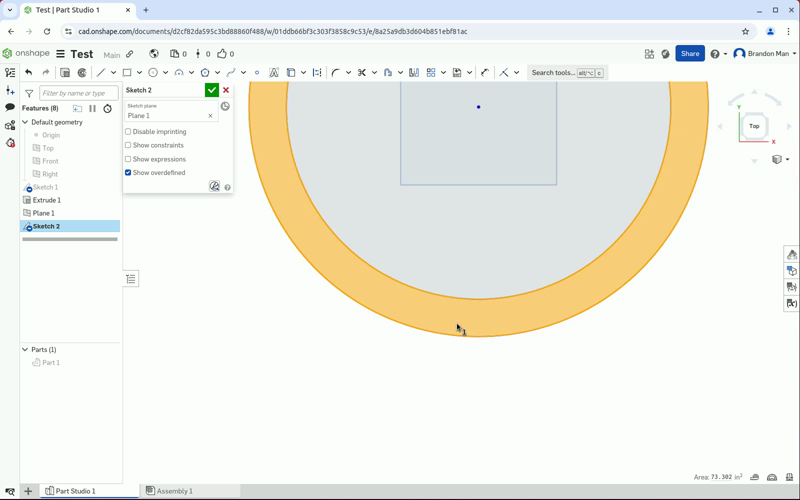
scroll(-6)
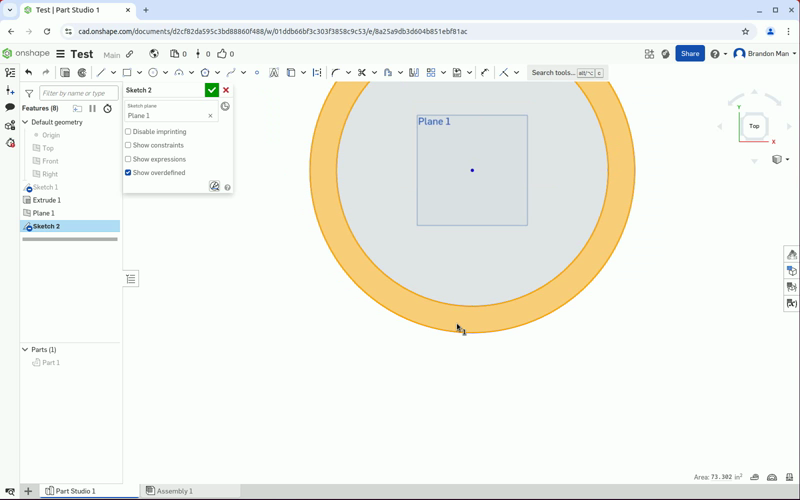
scroll(-6)
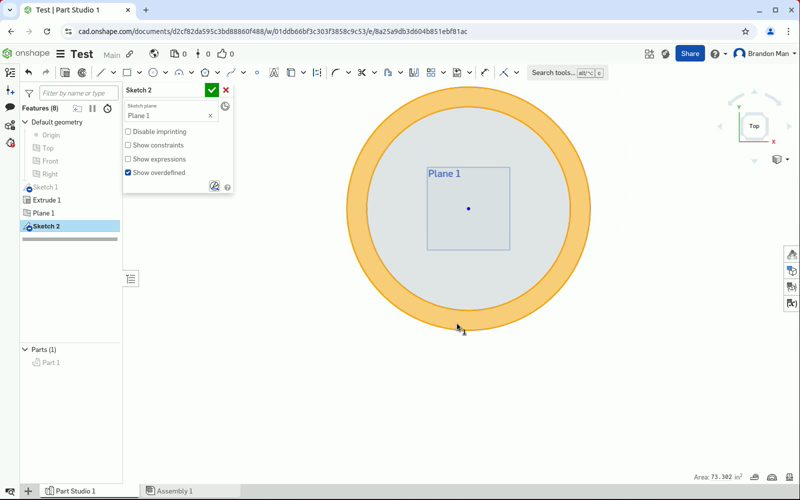
scroll(-6)
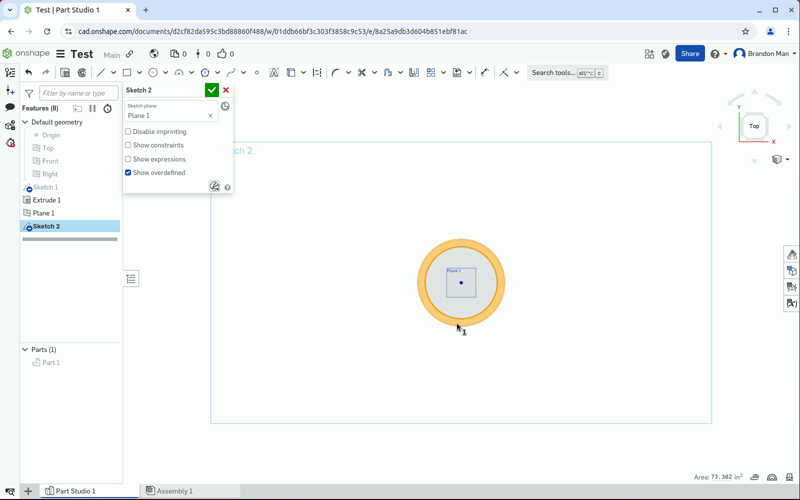
mouse_move(73, 352)
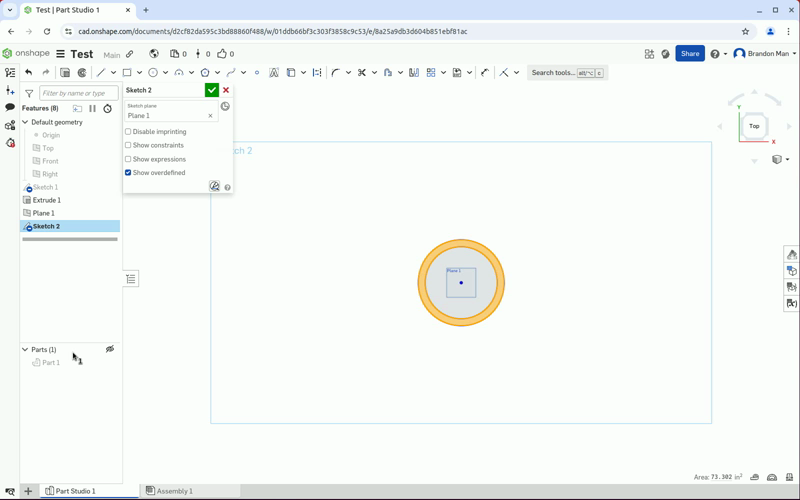
key(shift+y)
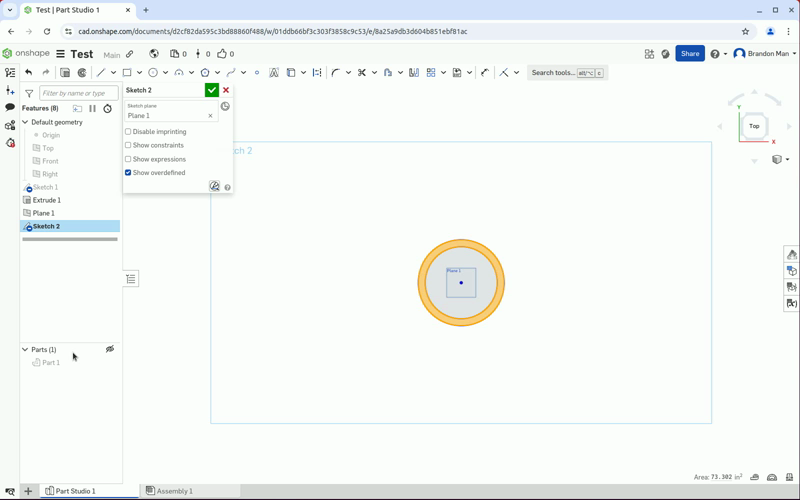
key(shift+e)
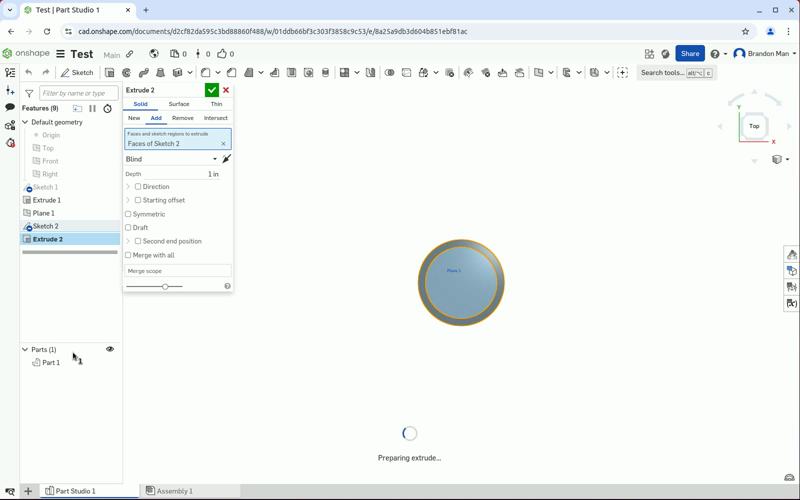
mouse_move(143, 106)
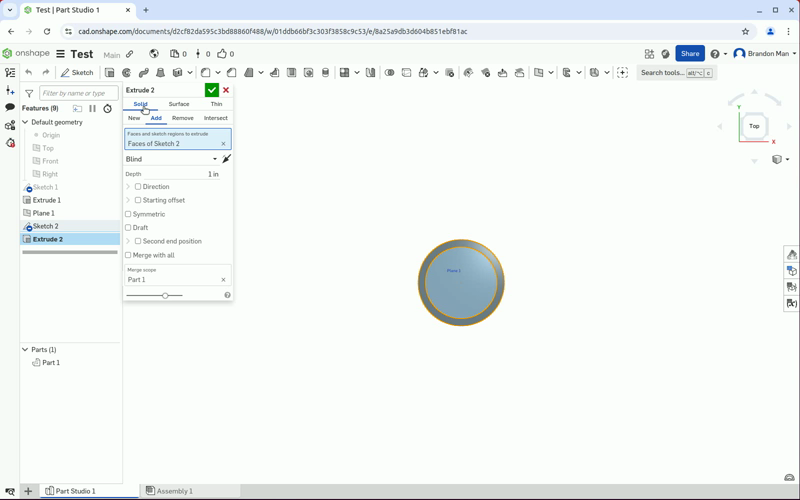
click(143, 106)
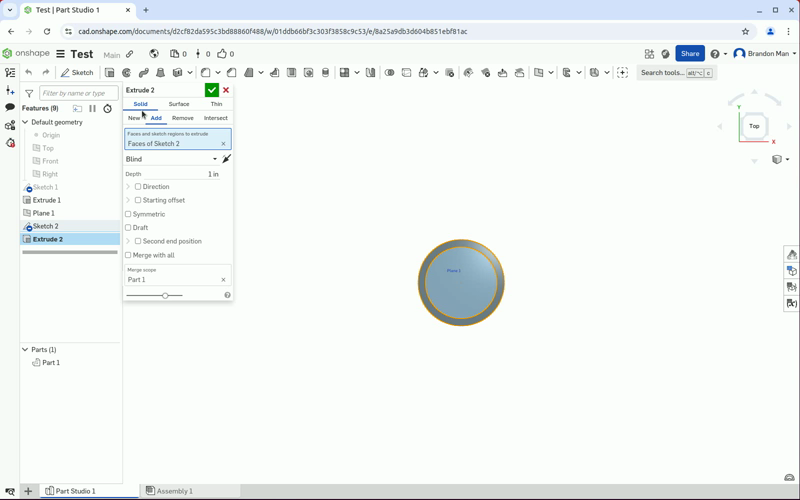
mouse_move(137, 120)
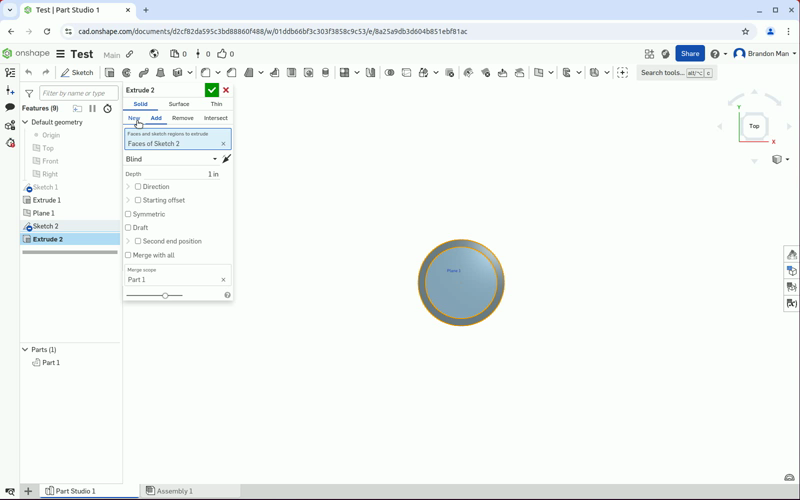
click(137, 120)
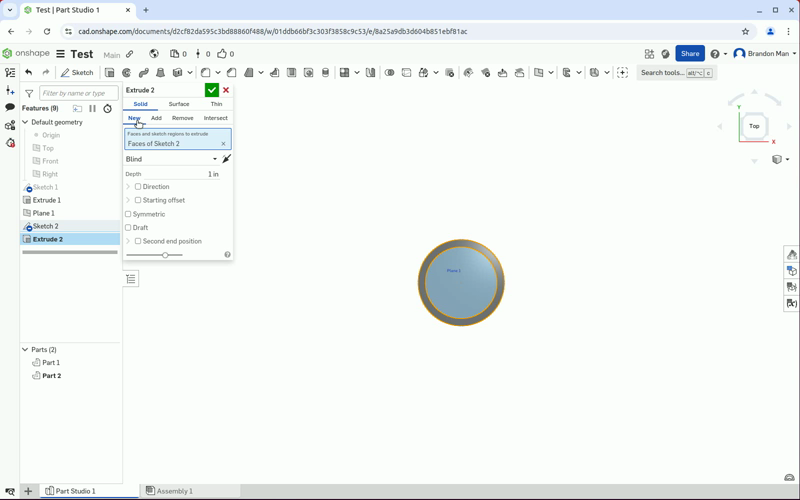
key(tab, 4)
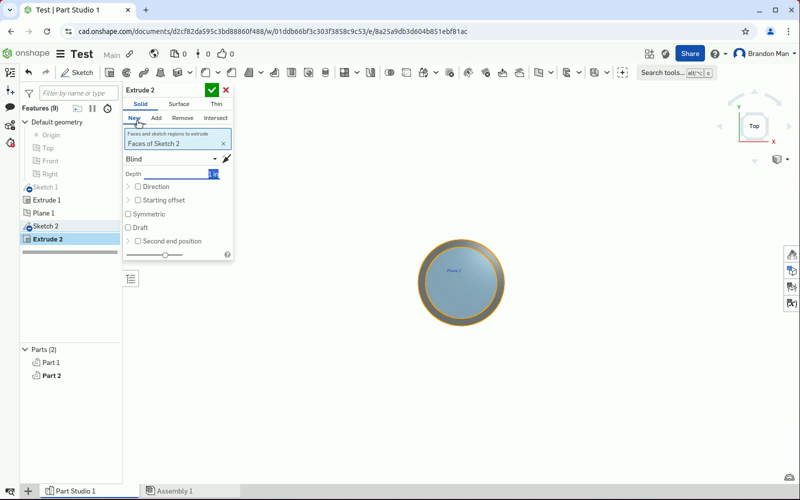
text(21.905)
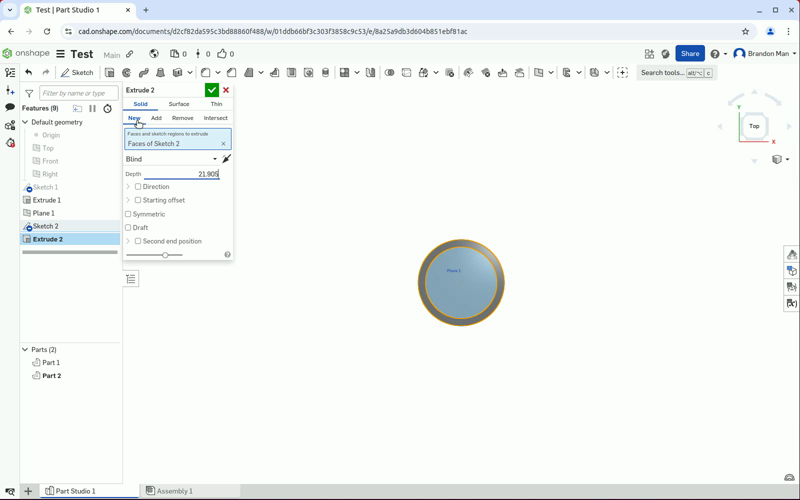
key(enter)
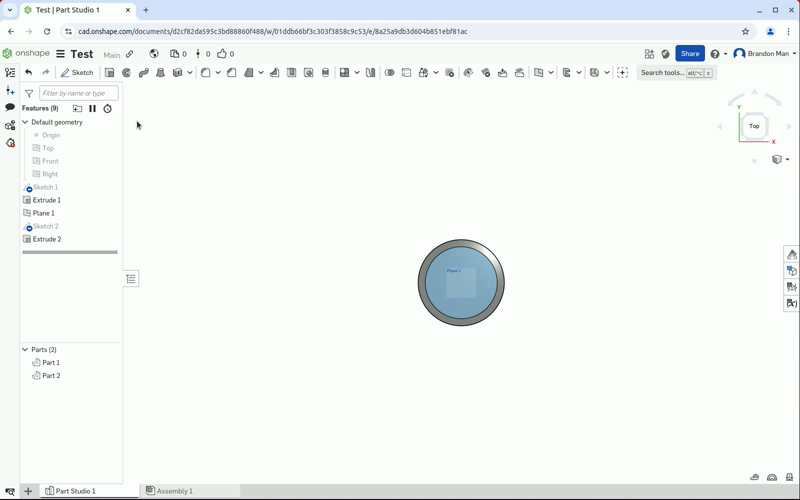
key(shift+h)
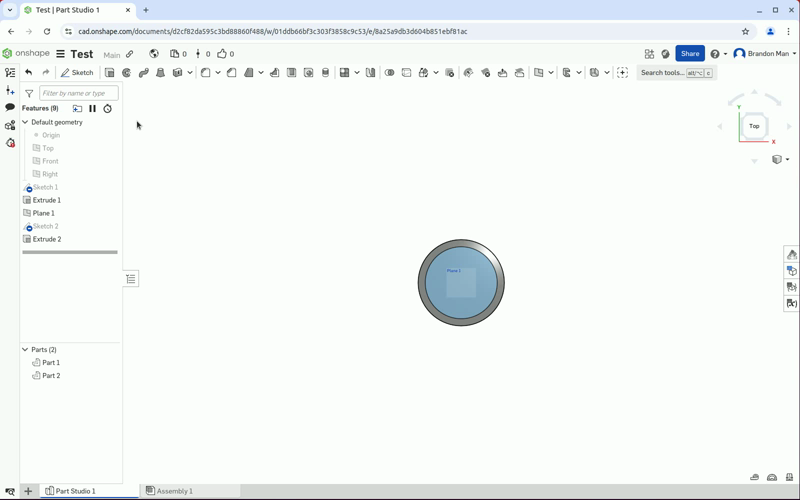
key(shift+h)
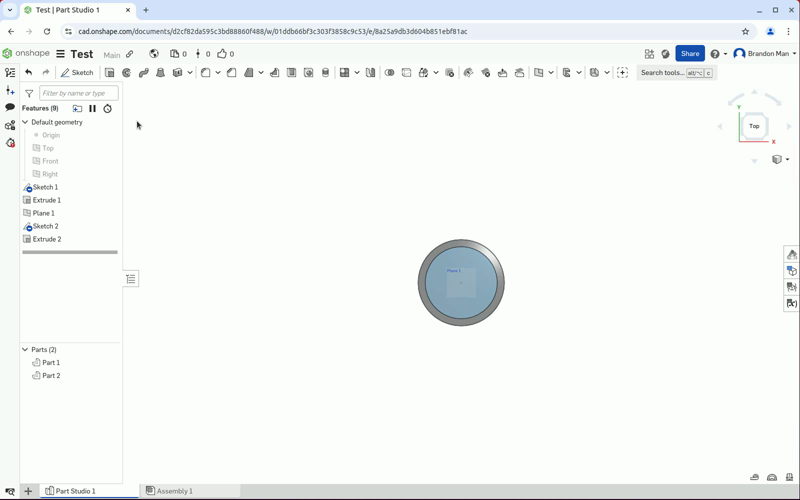
key(shift+7)
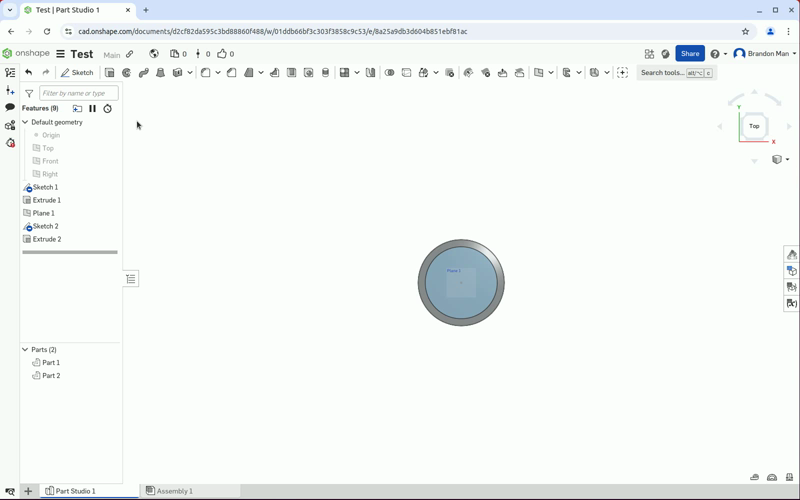
key(up, 3)
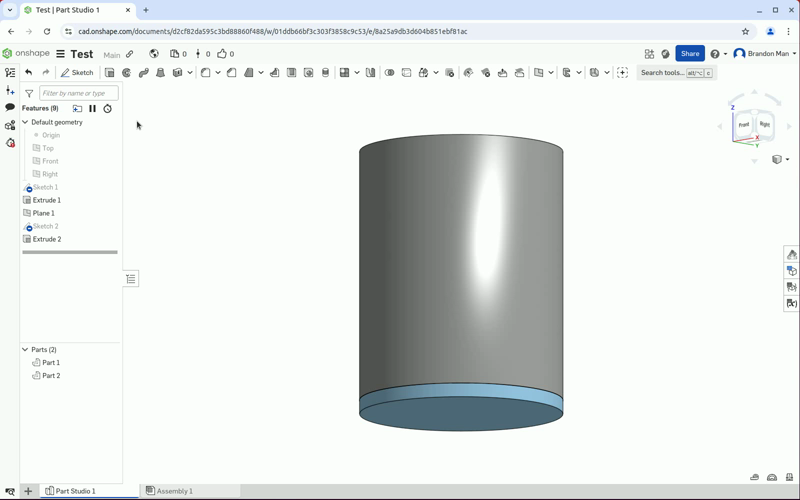
key(left, 3)
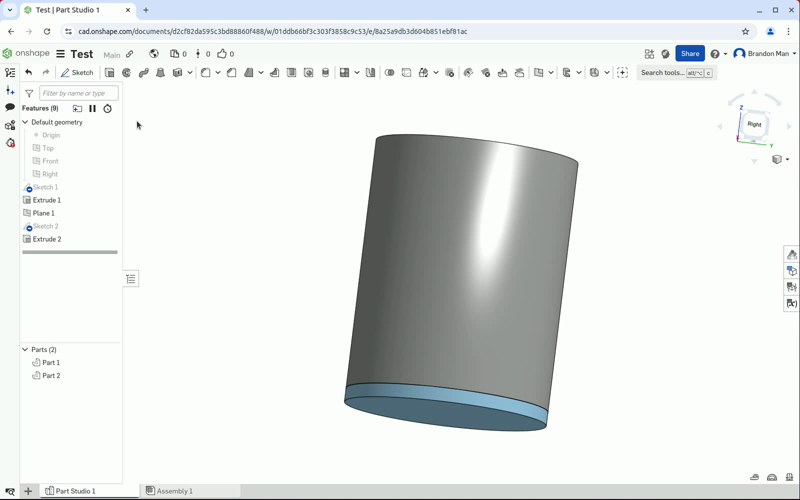
key(right, 3)
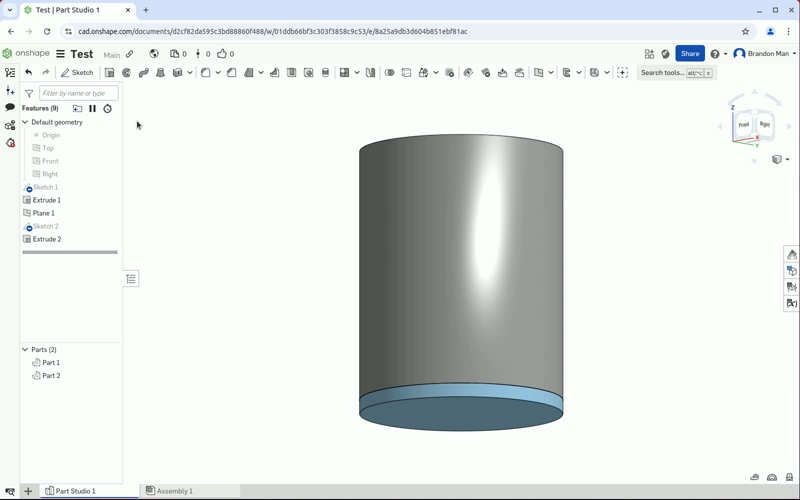
key(down, 3)
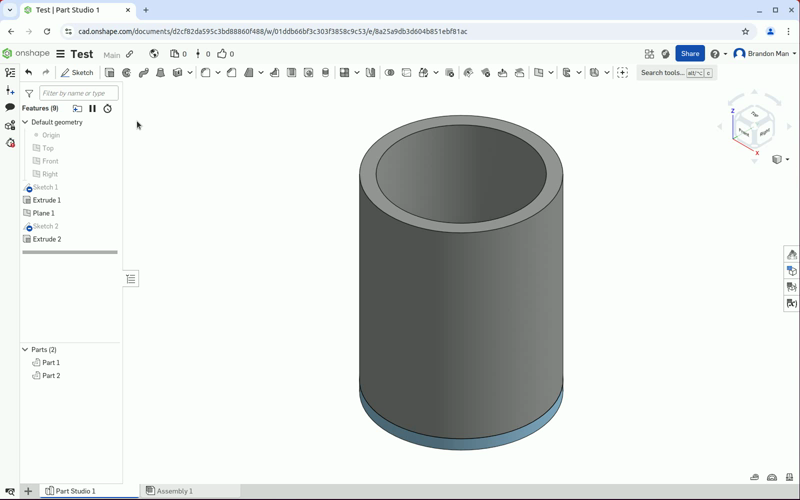
mouse_move(73, 189)
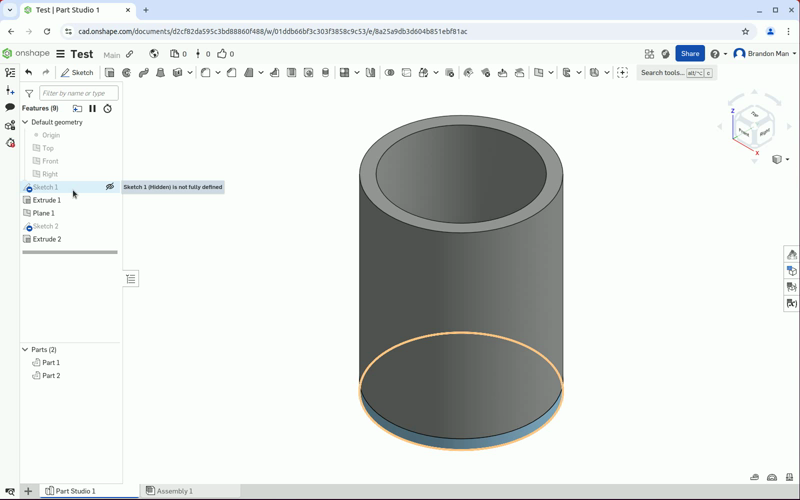
click(73, 189)